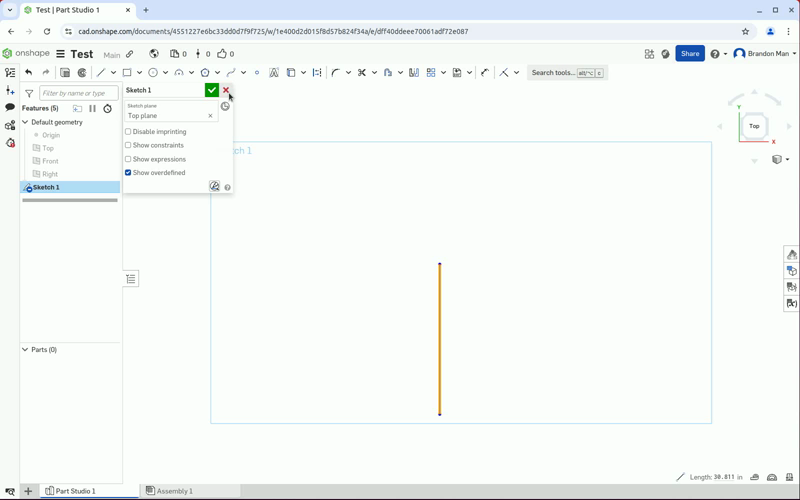
key(shift+h)
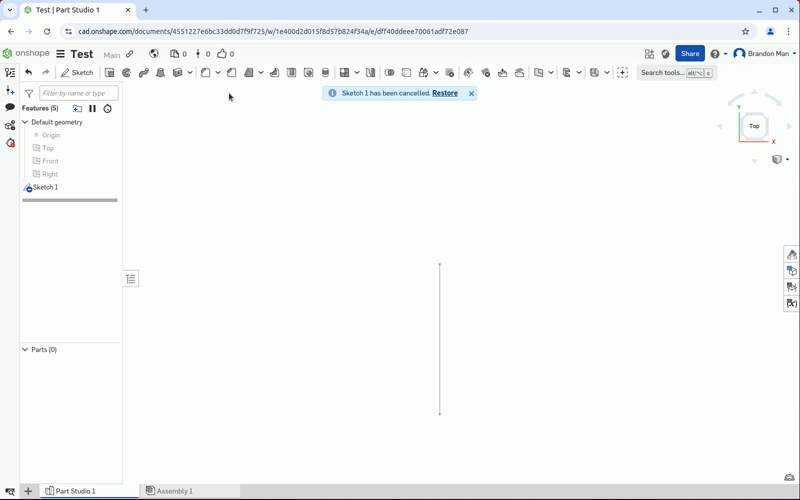
mouse_move(73, 352)
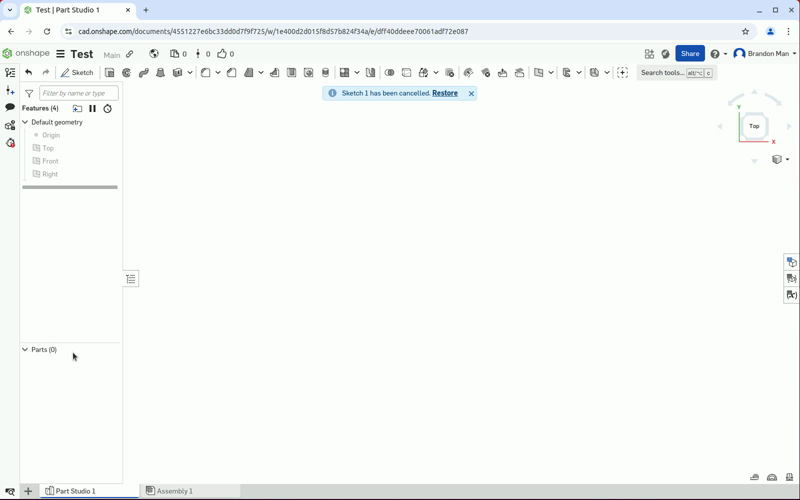
key(y)
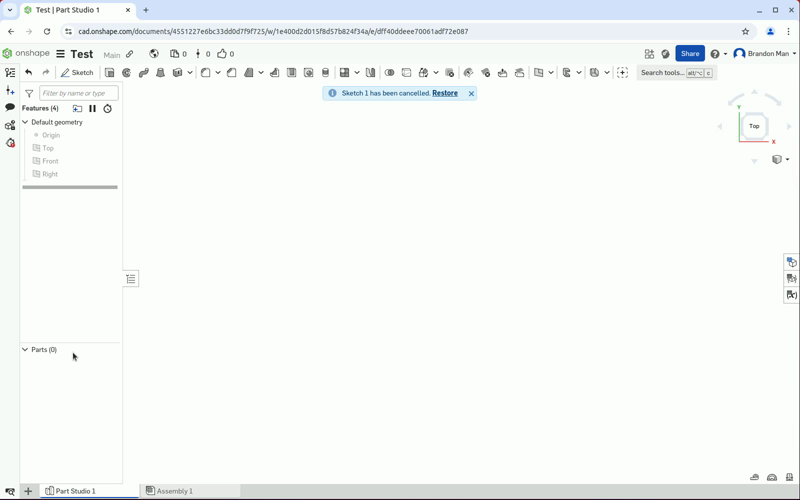
key(shift+p)
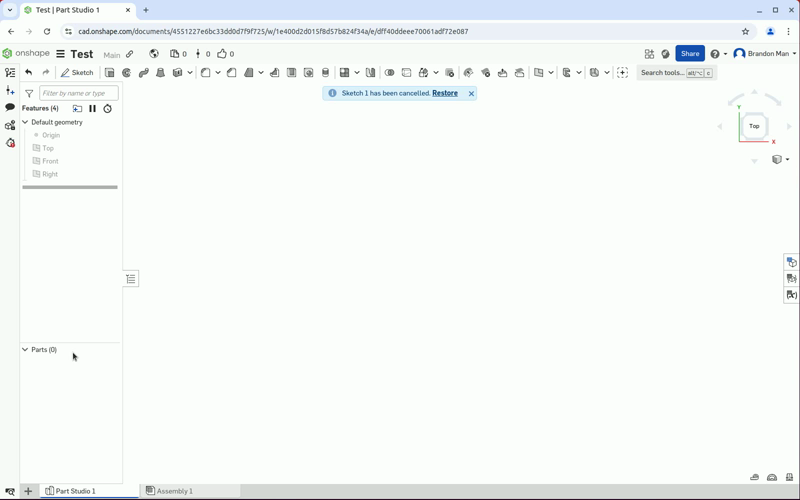
key(space)
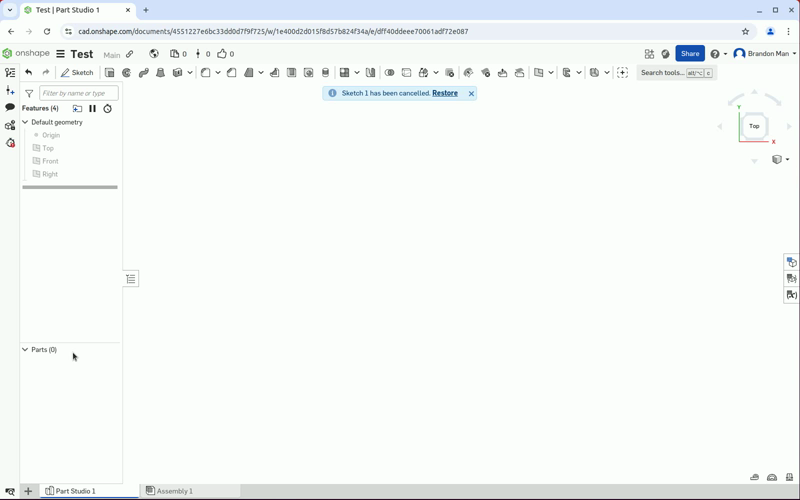
key_down(shift)
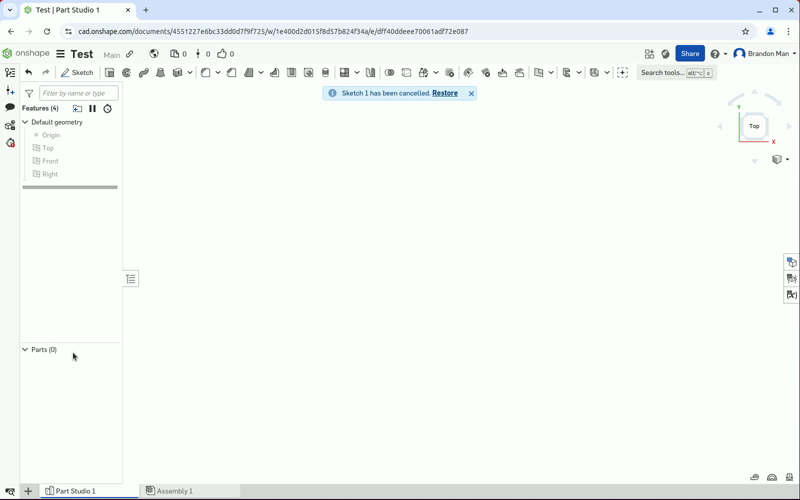
key(up)
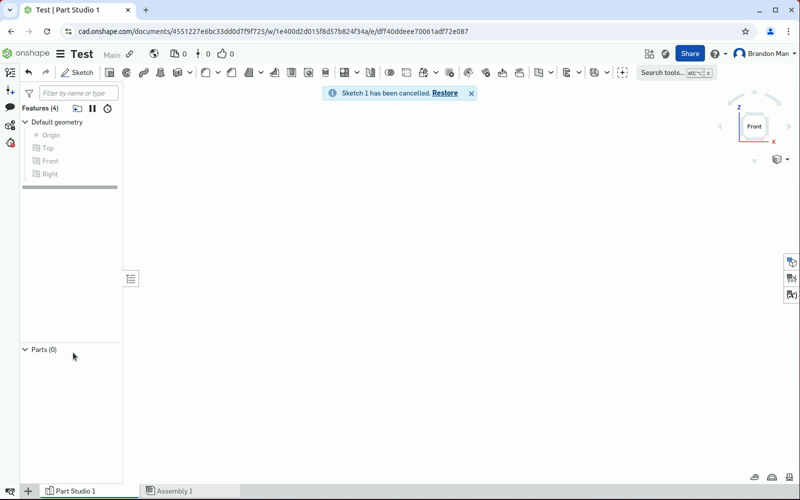
key_up(shift)
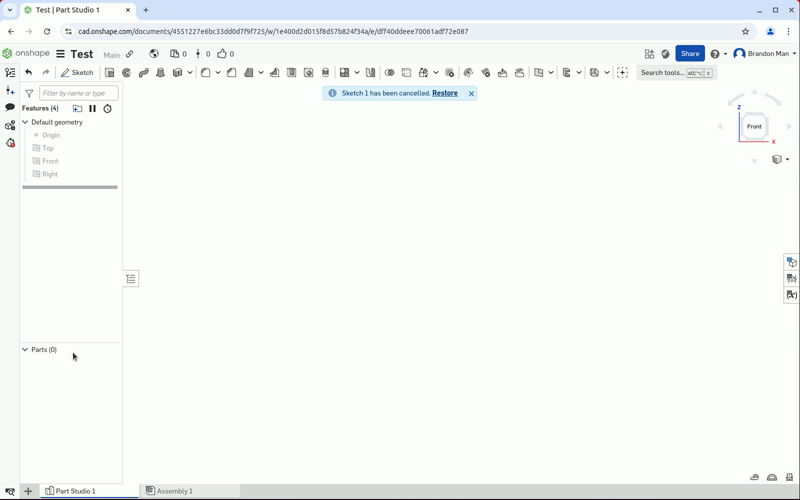
mouse_move(73, 352)
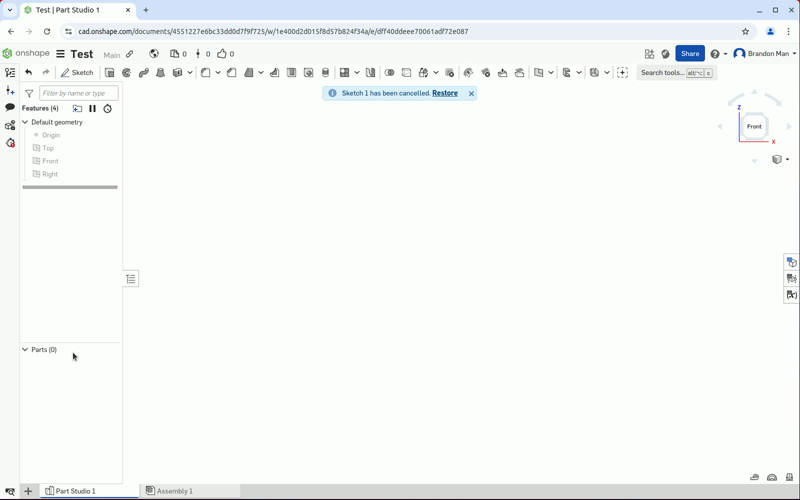
key(shift+y)
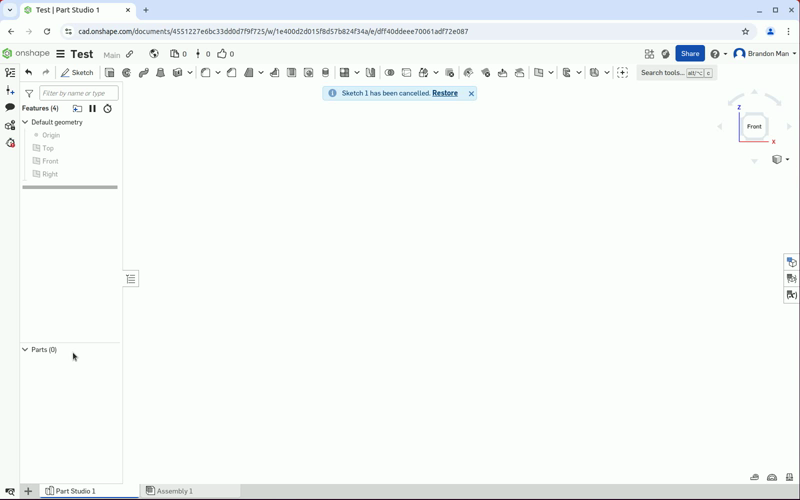
key(shift+s)
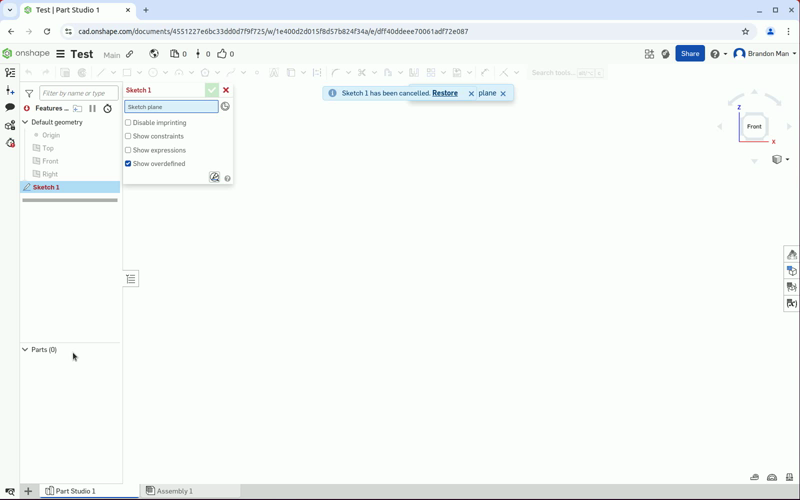
mouse_move(73, 163)
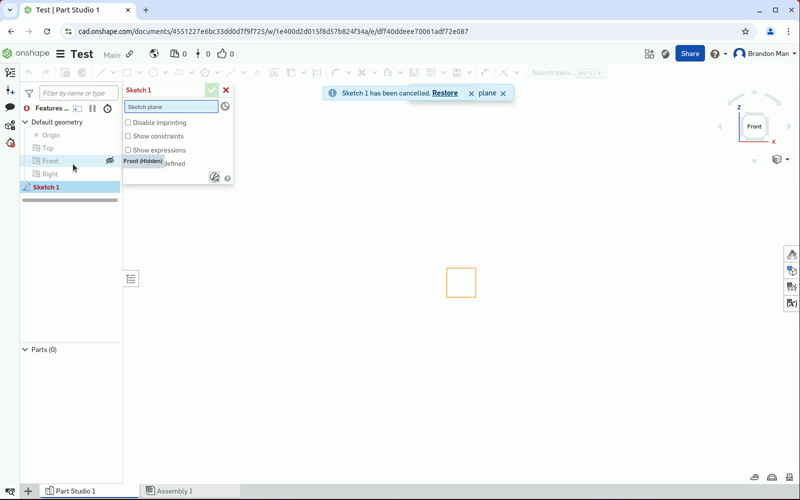
click(73, 163)
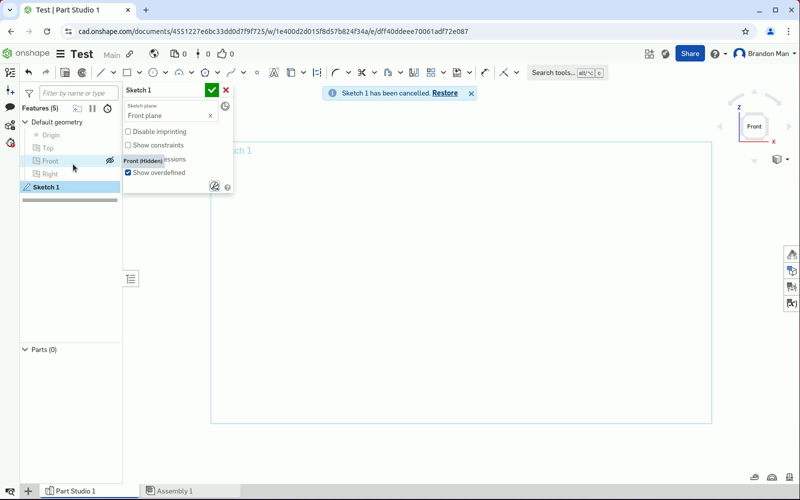
mouse_move(73, 352)
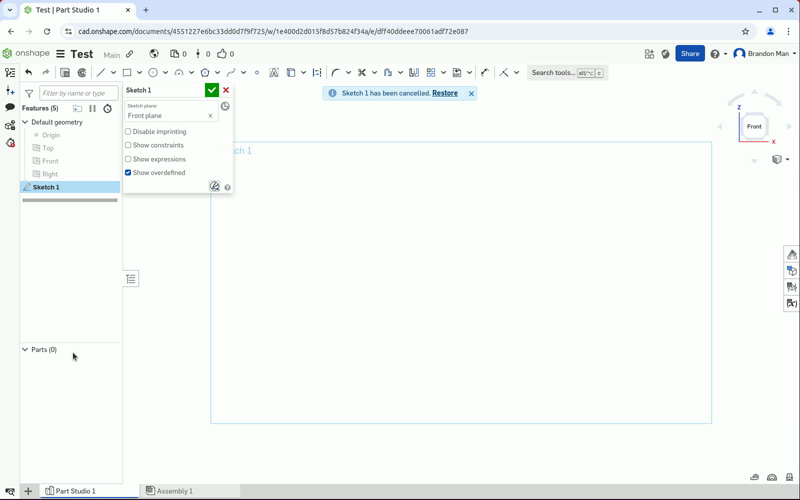
key(y)
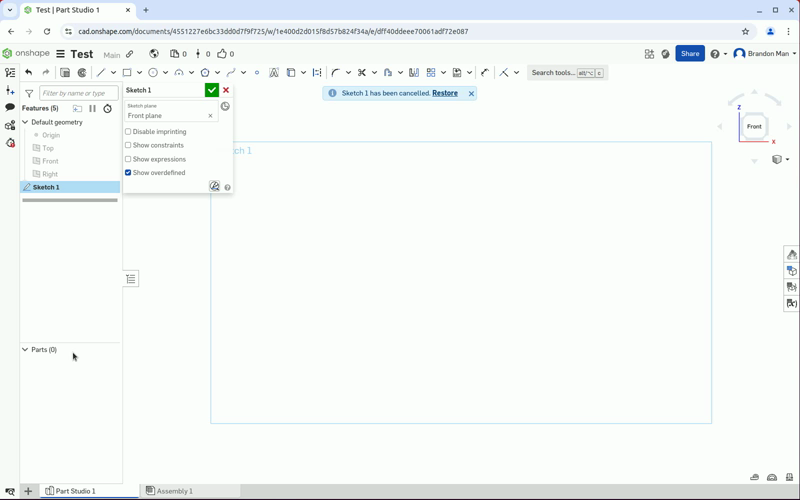
key(l)
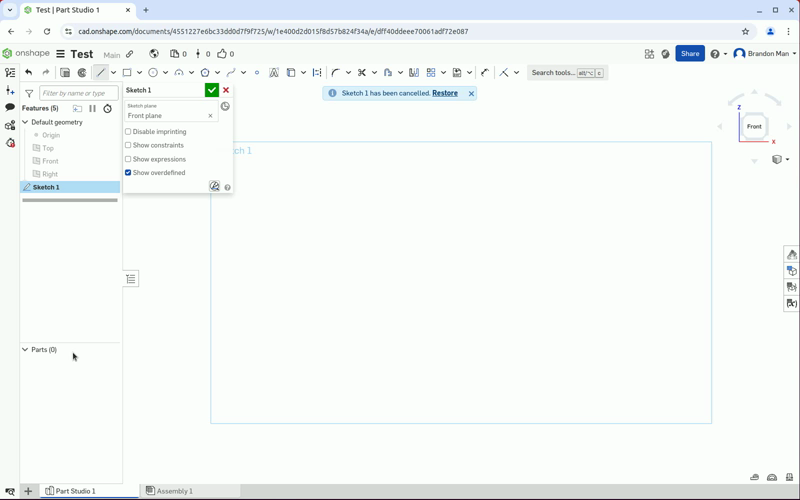
key_down(shift)
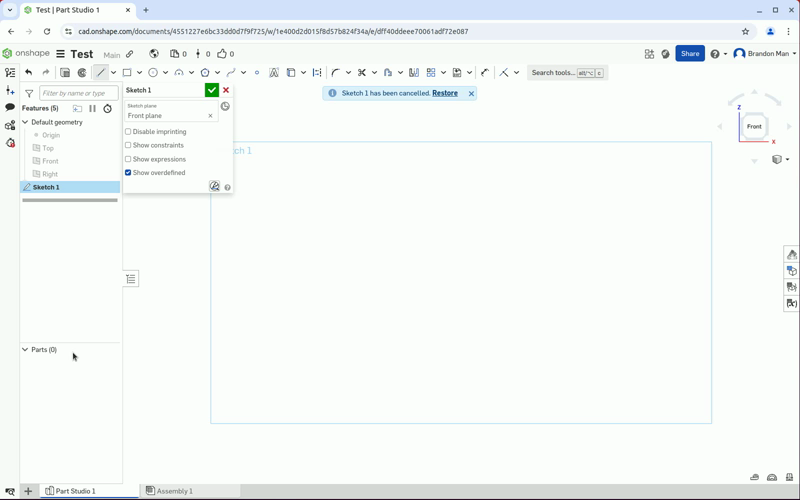
mouse_move(460, 282)
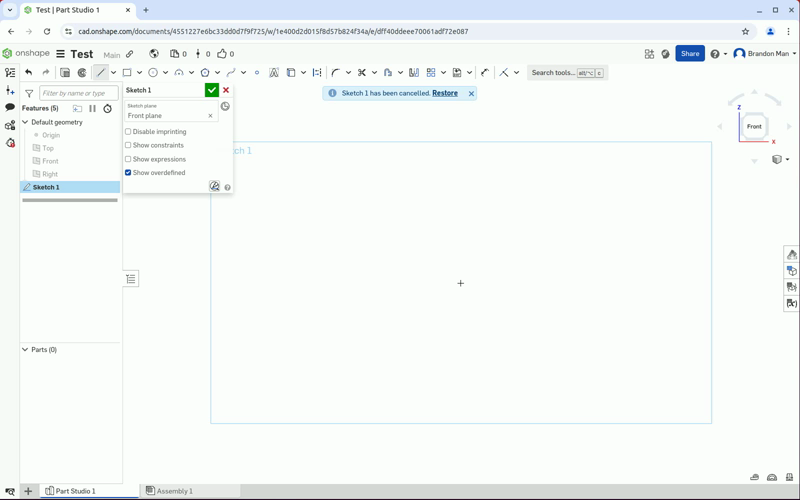
click(460, 282)
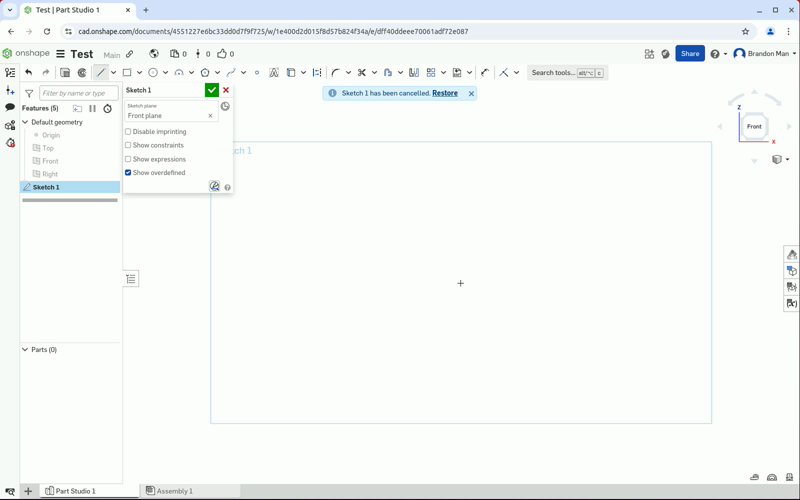
key_up(shift)
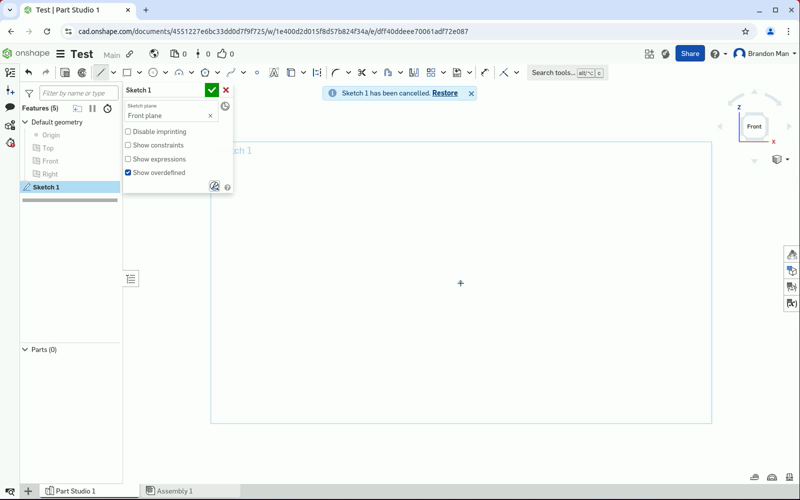
key_down(shift)
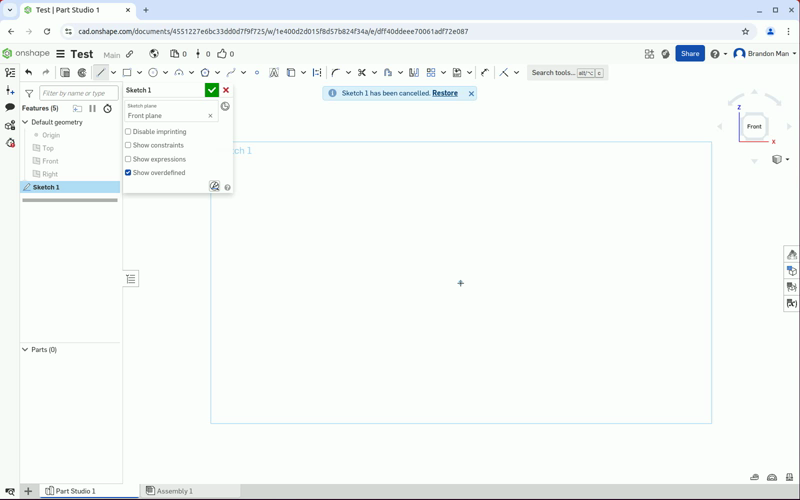
mouse_move(573, 282)
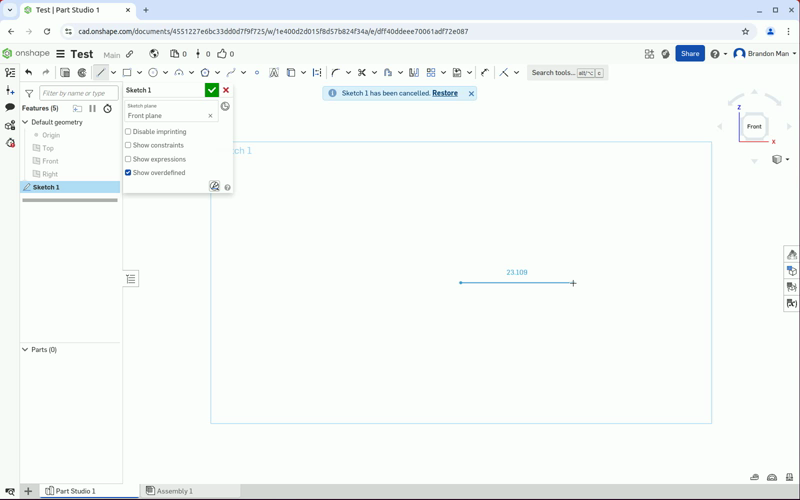
click(573, 282)
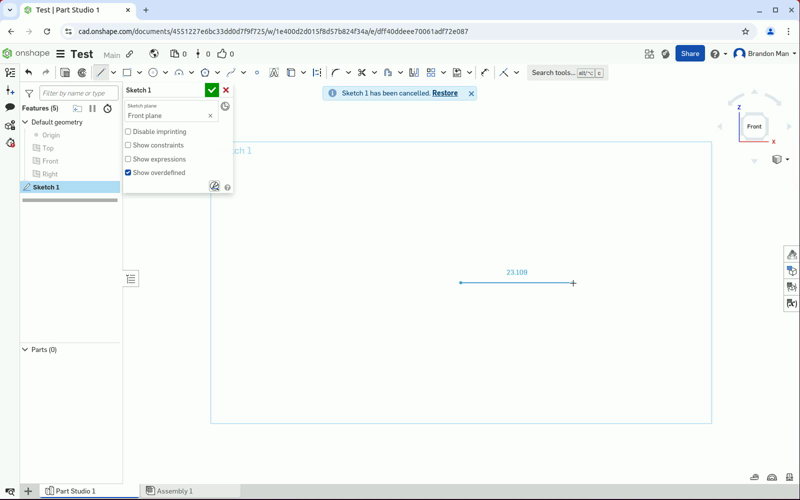
key_up(shift)
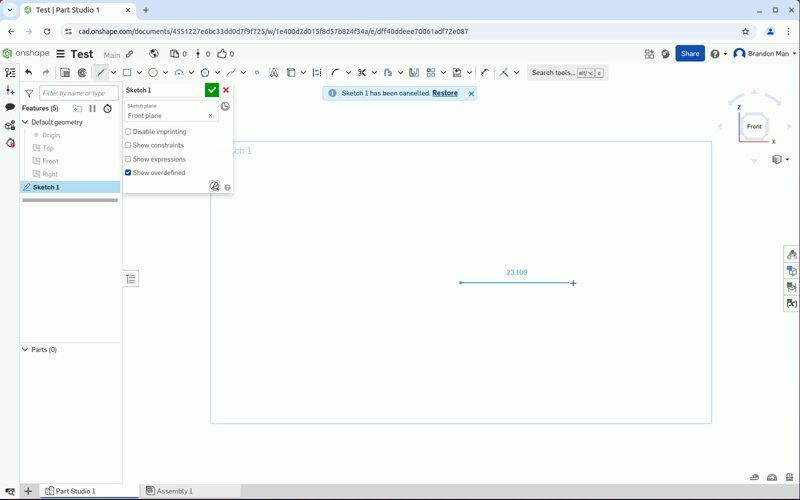
key_down(shift)
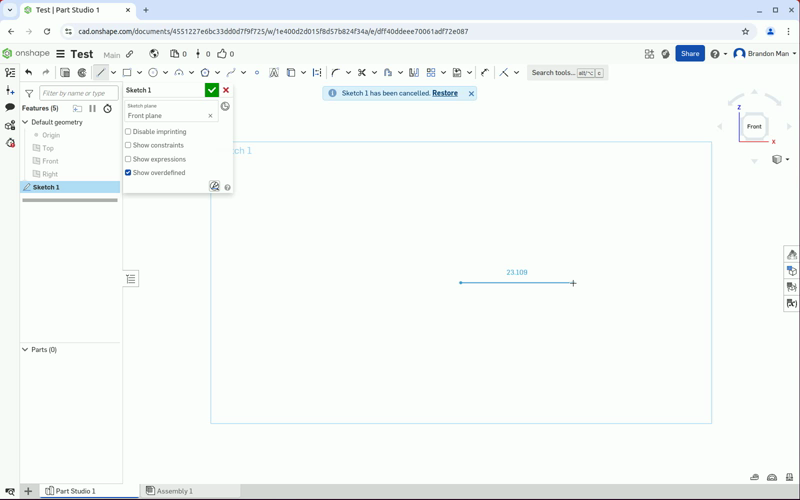
mouse_move(517, 208)
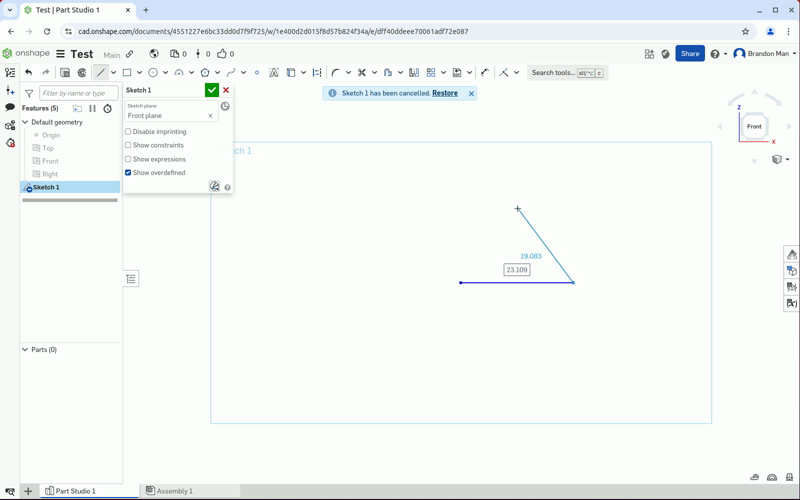
click(517, 208)
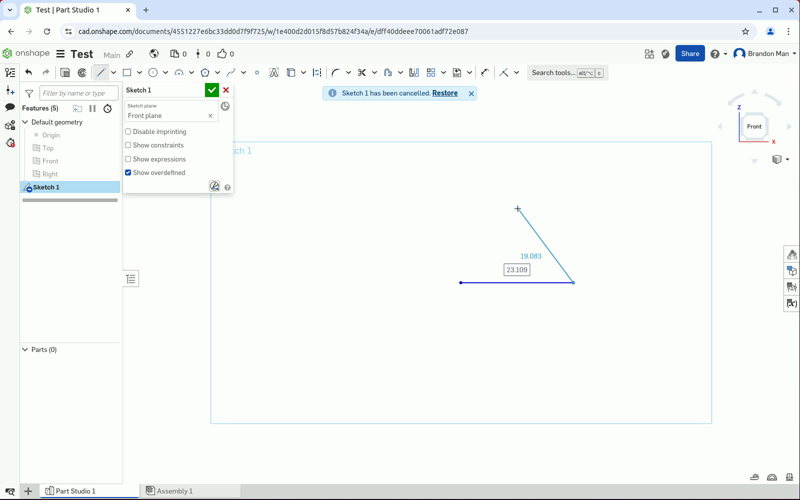
key_up(shift)
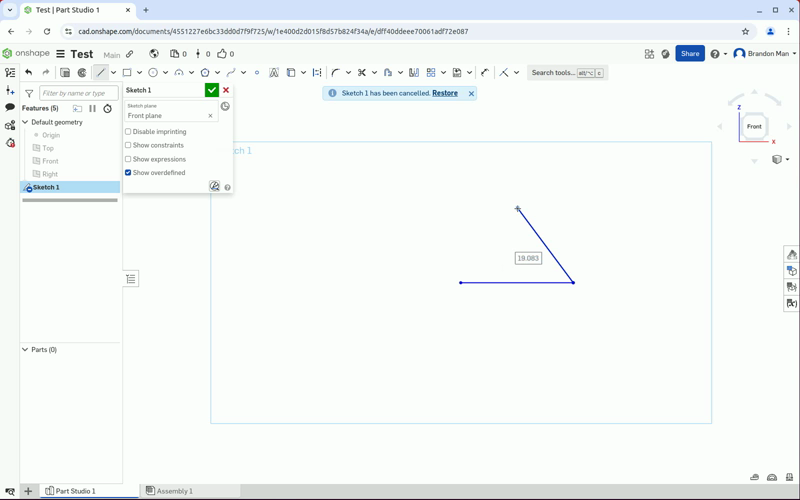
key_down(shift)
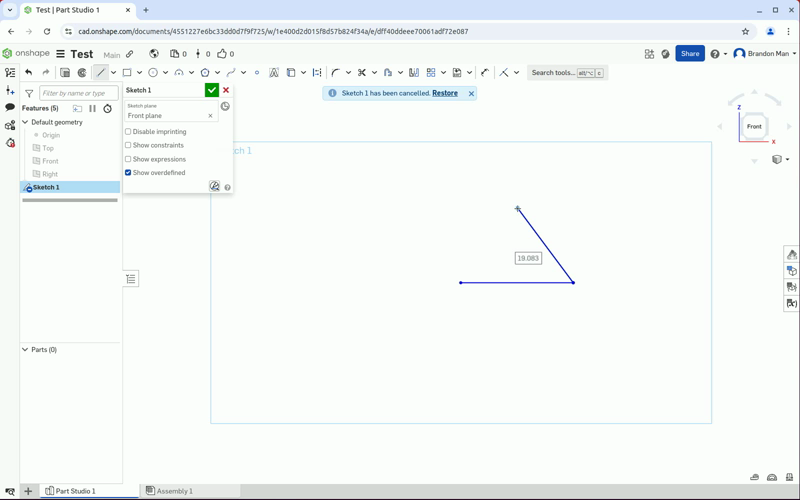
mouse_move(547, 208)
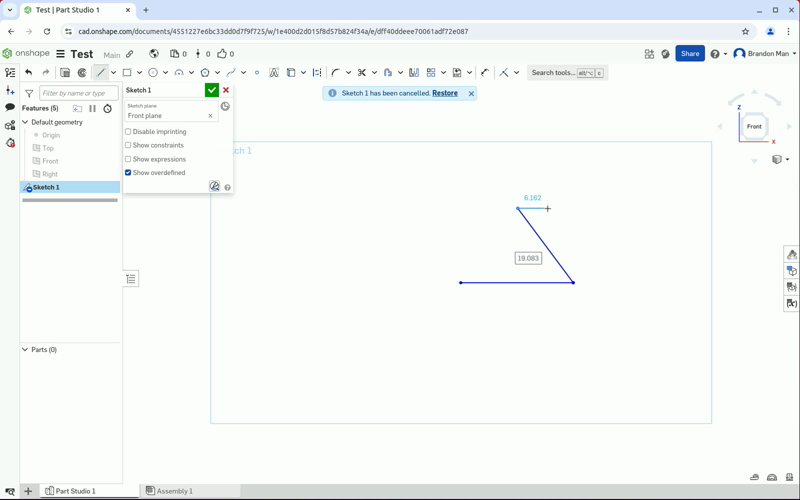
mouse_move(460, 208)
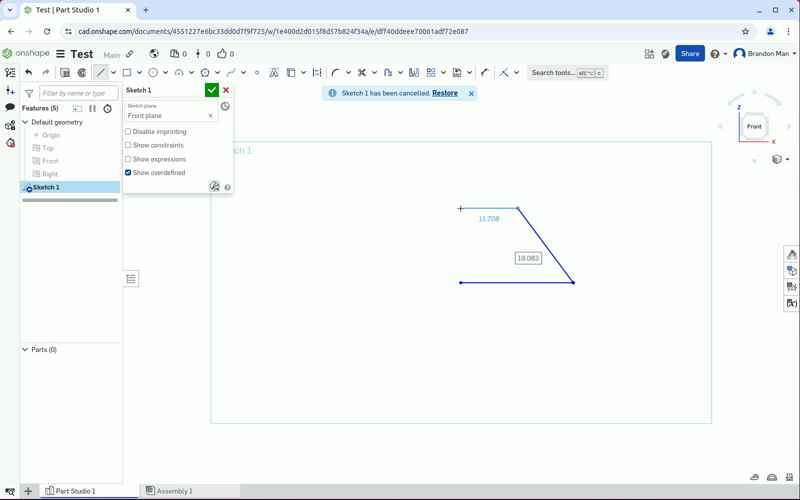
click(460, 208)
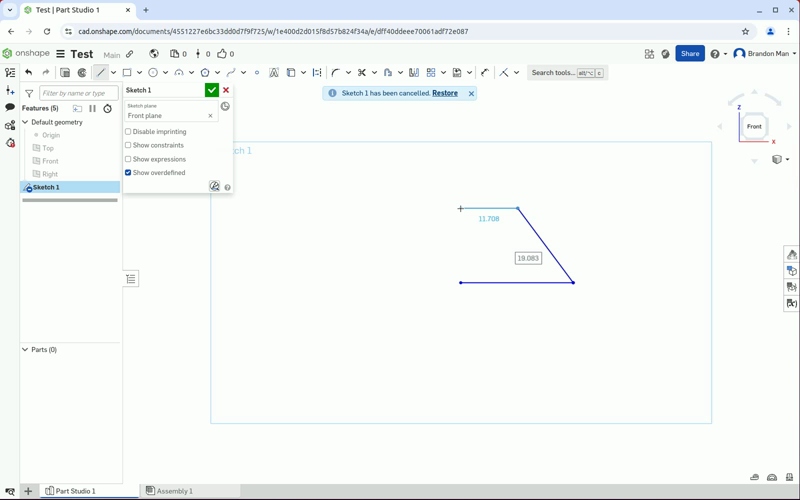
key_up(shift)
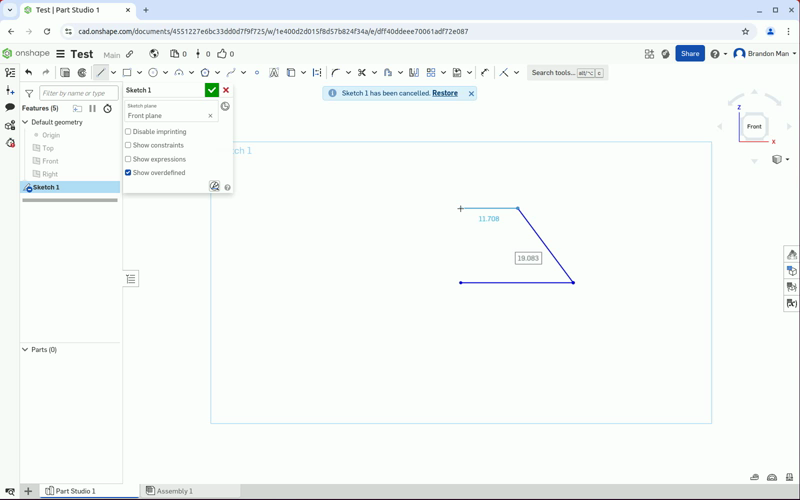
key_down(shift)
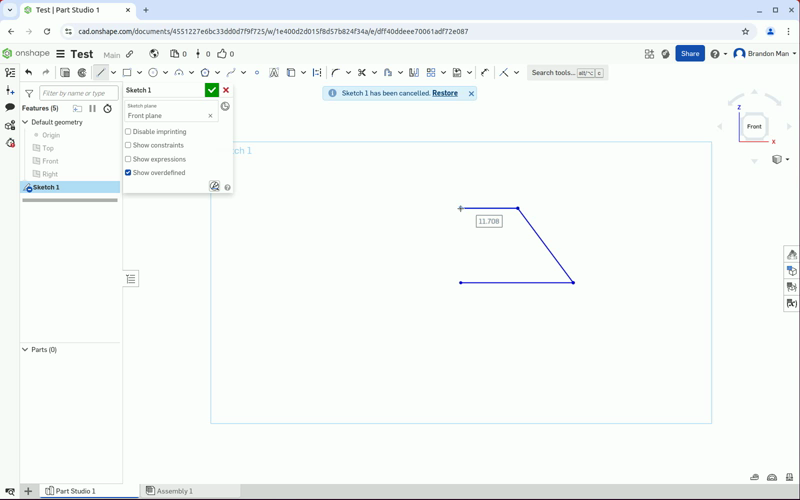
mouse_move(460, 282)
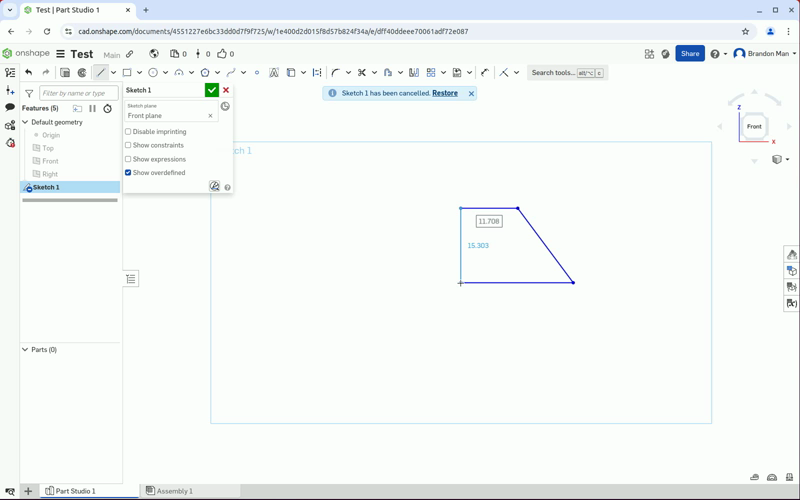
key_up(shift)
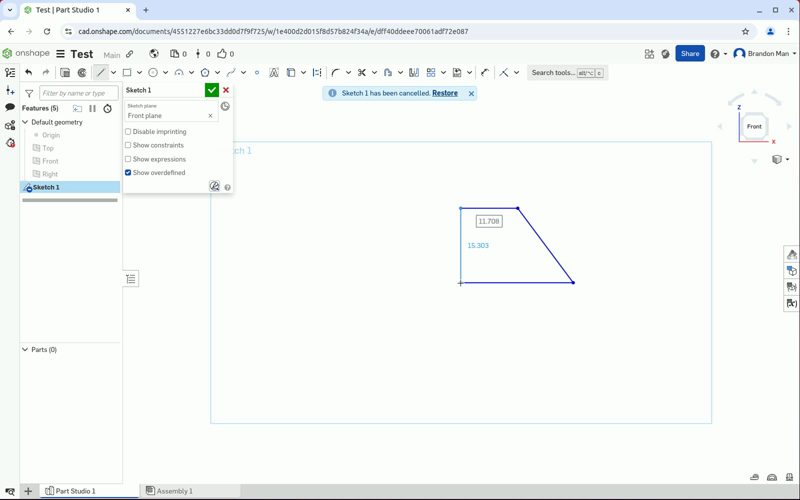
click(460, 282)
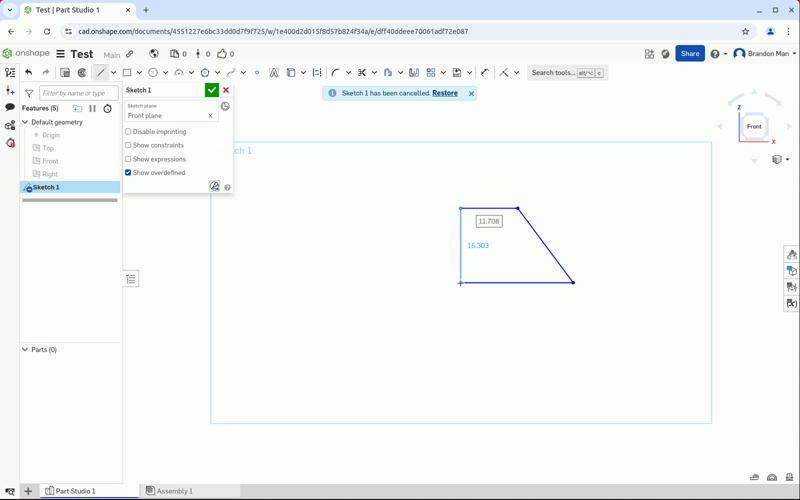
key(esc)
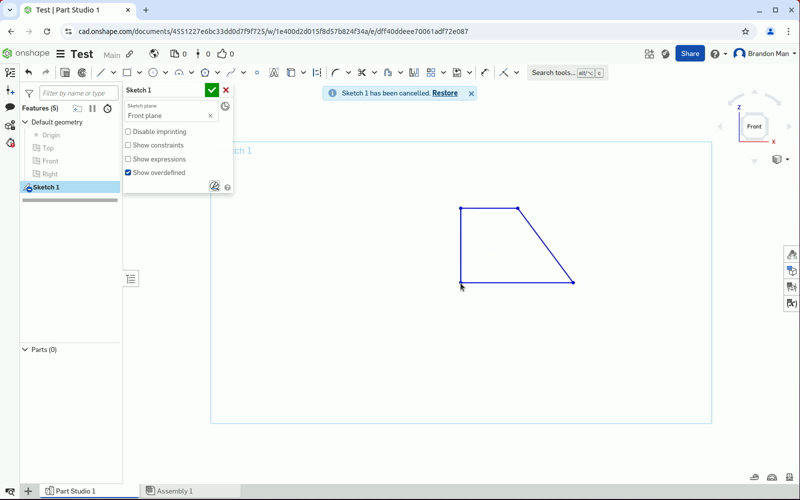
mouse_move(492, 218)
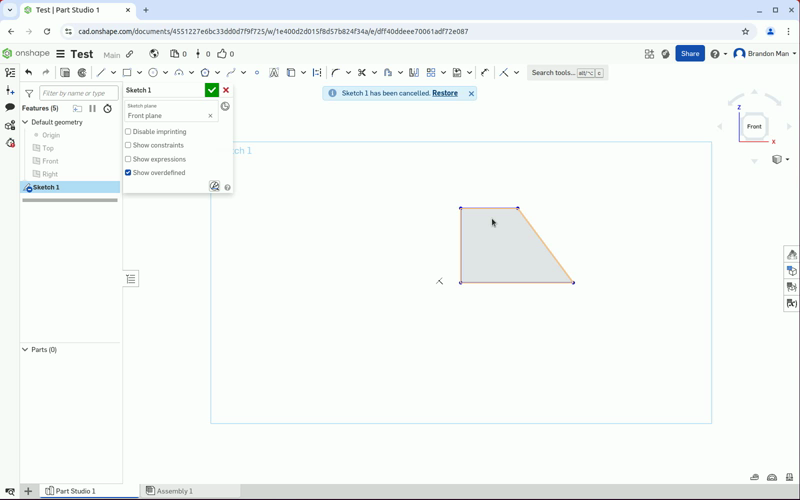
click(492, 218)
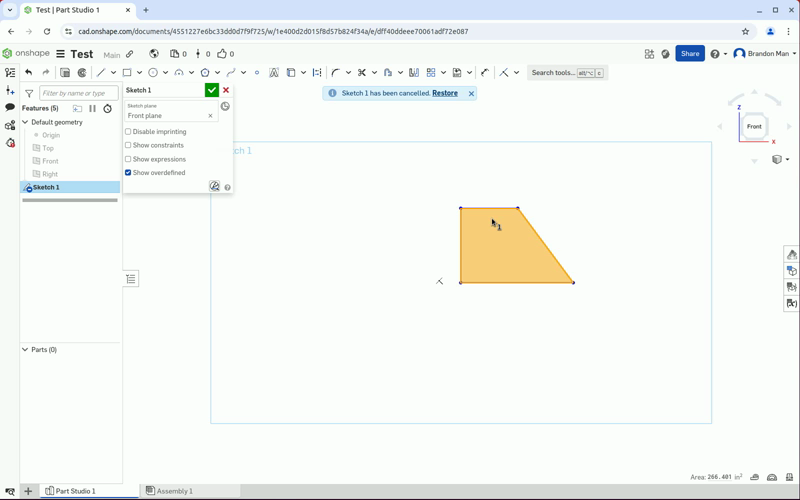
mouse_move(73, 352)
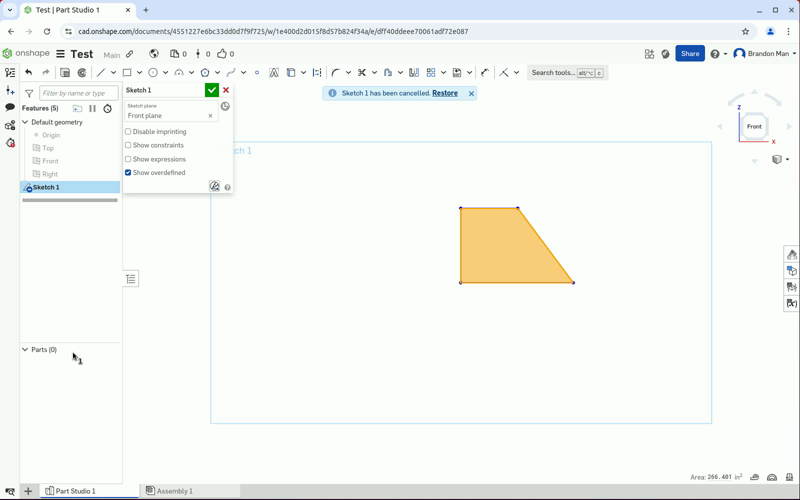
key(shift+y)
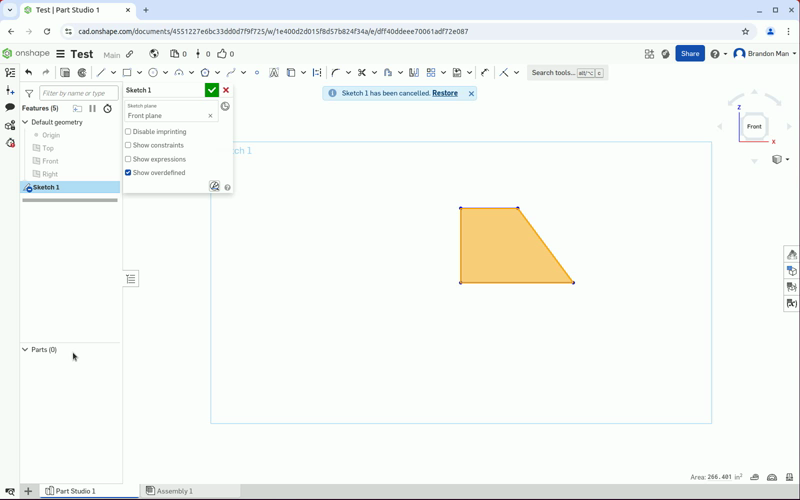
key(shift+e)
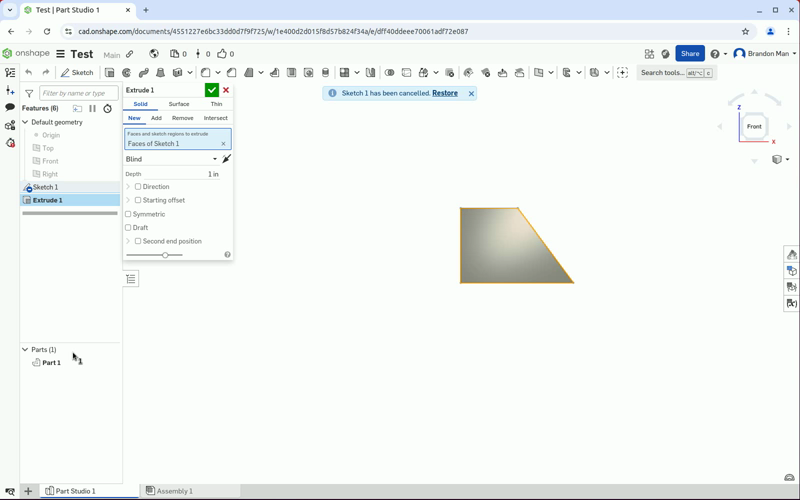
mouse_move(143, 106)
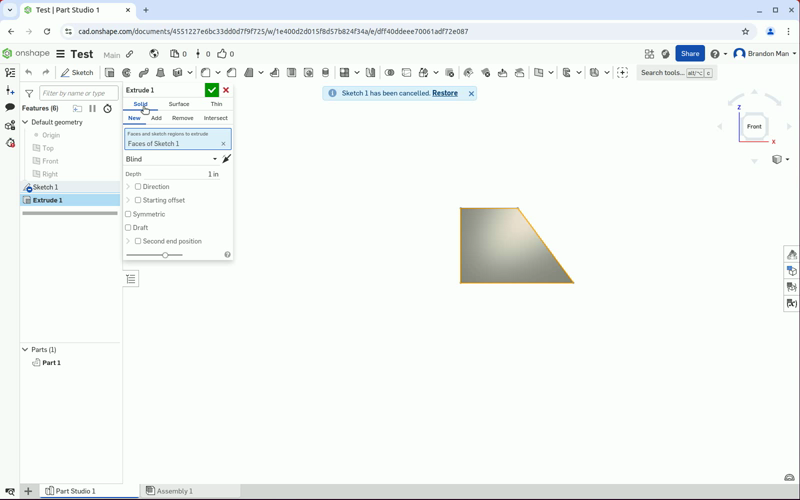
click(143, 106)
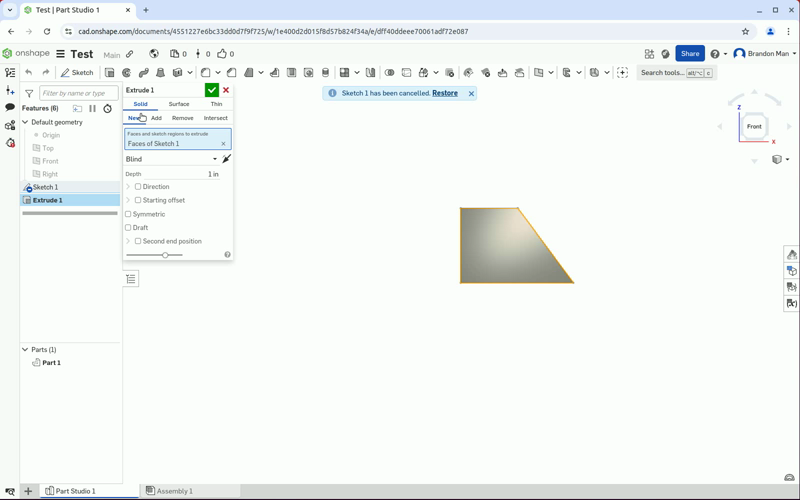
mouse_move(137, 120)
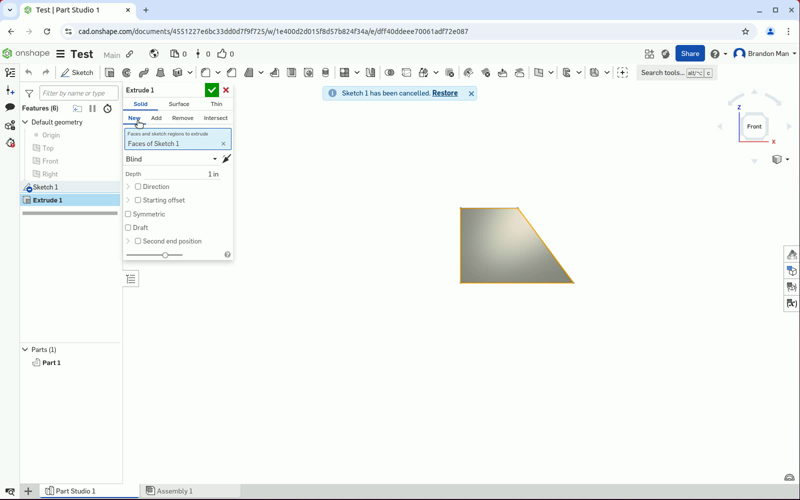
click(137, 120)
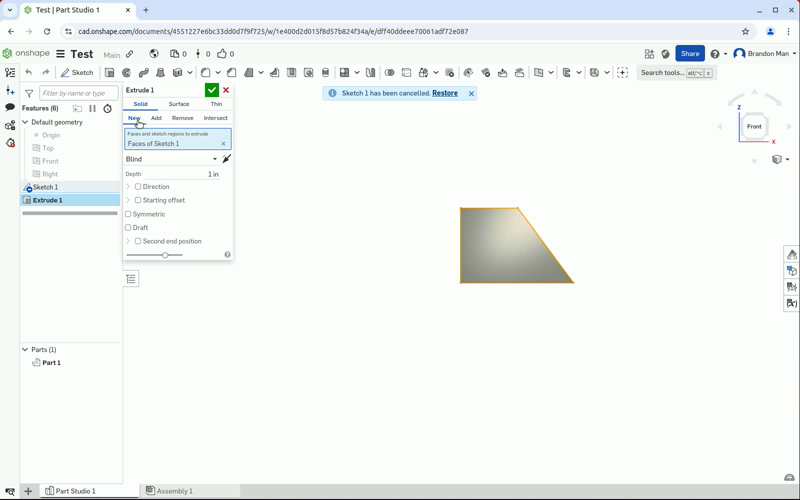
key(tab, 4)
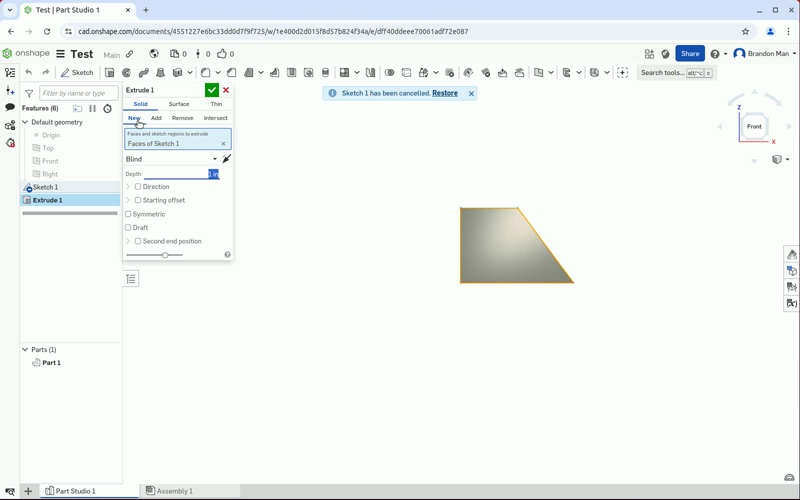
text(-15.405)
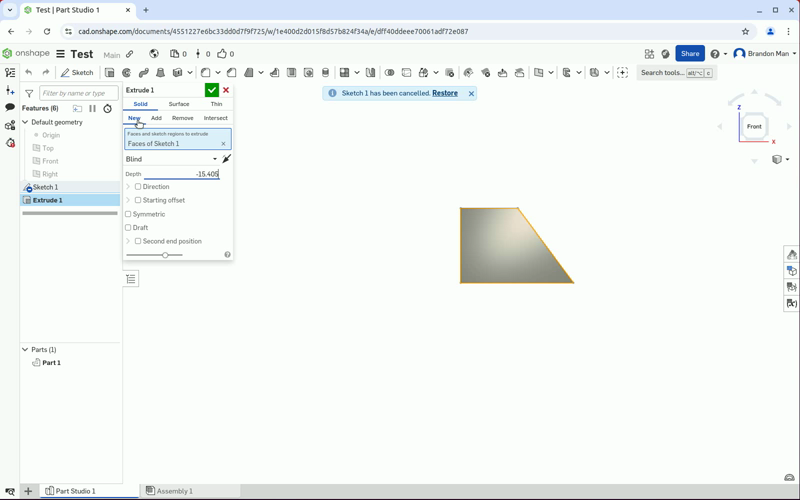
key(enter)
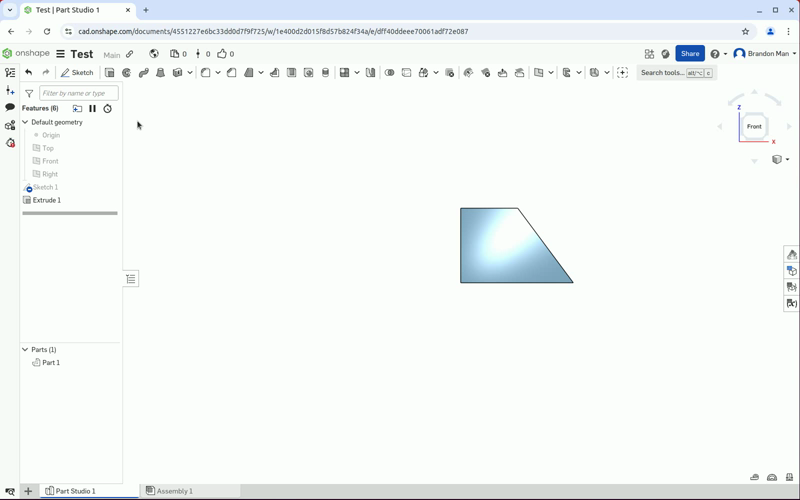
key(shift+h)
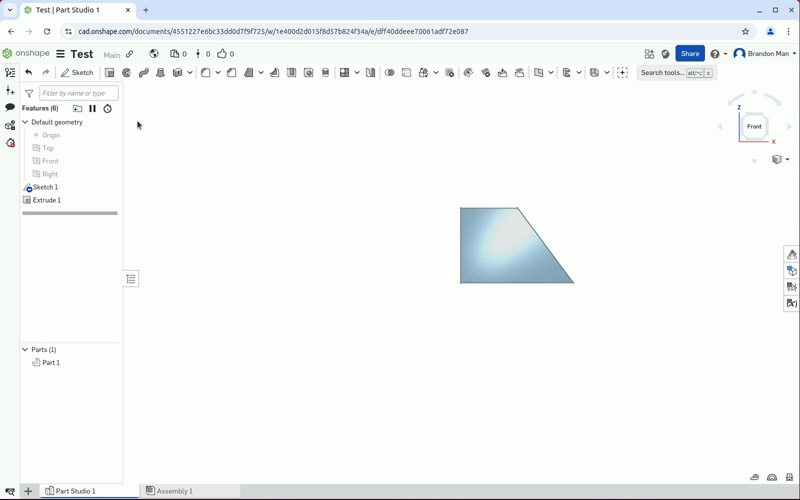
key(shift+h)
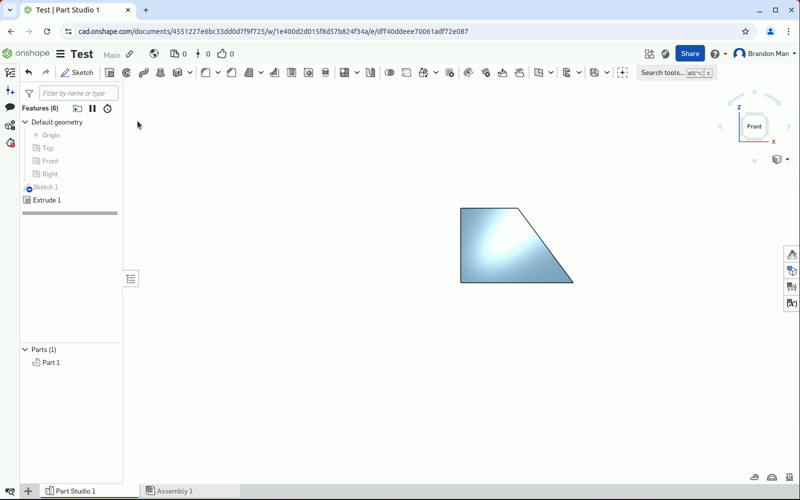
mouse_move(73, 189)
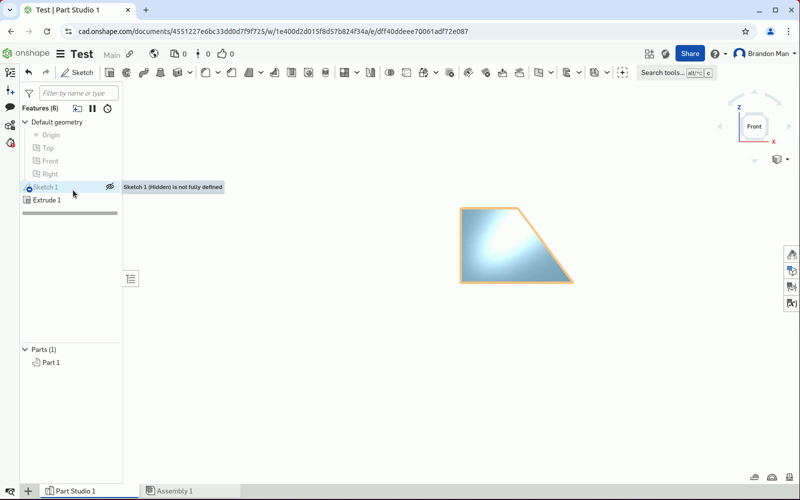
click(73, 189)
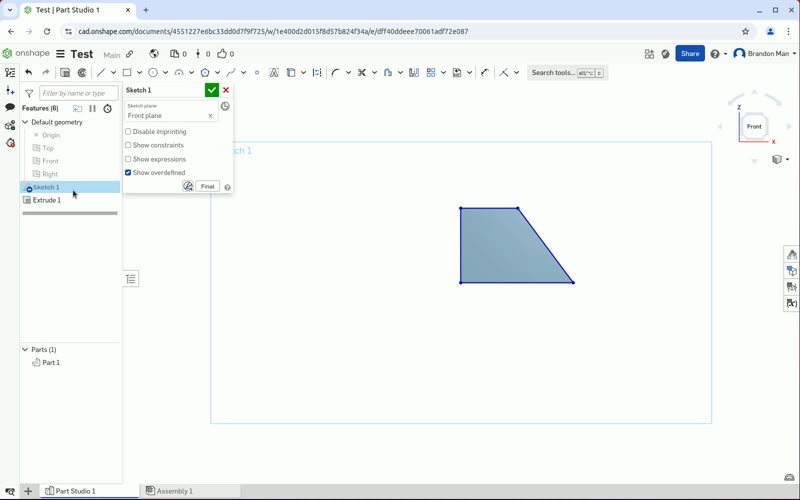
mouse_move(229, 92)
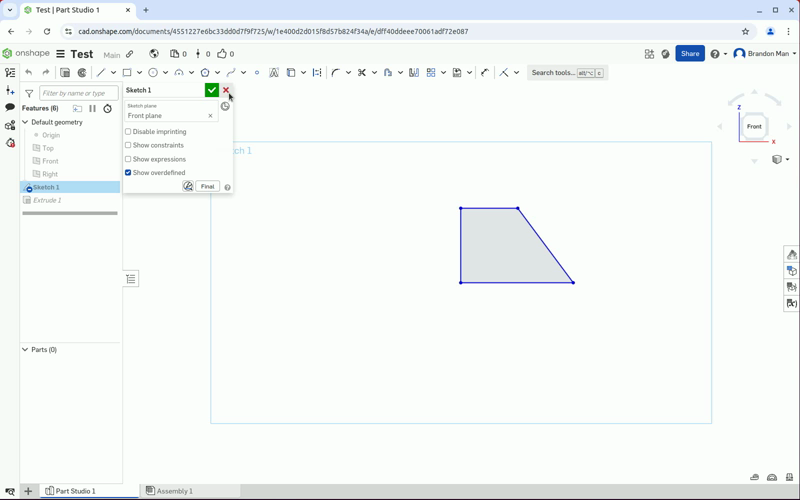
click(229, 92)
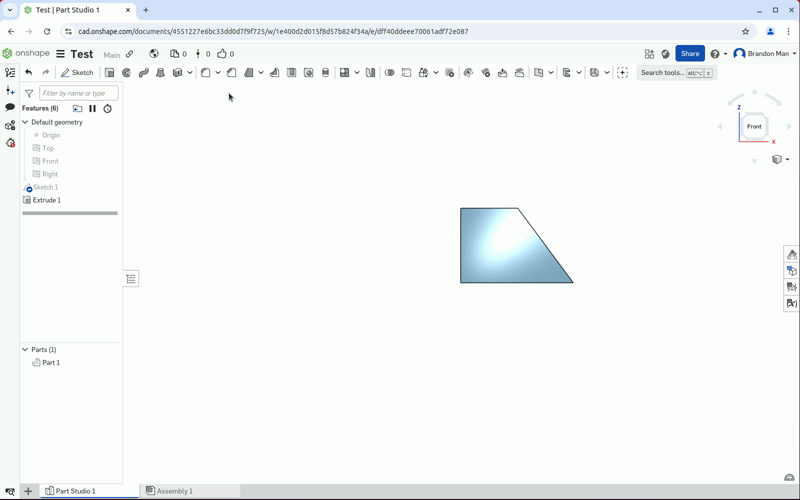
mouse_move(73, 352)
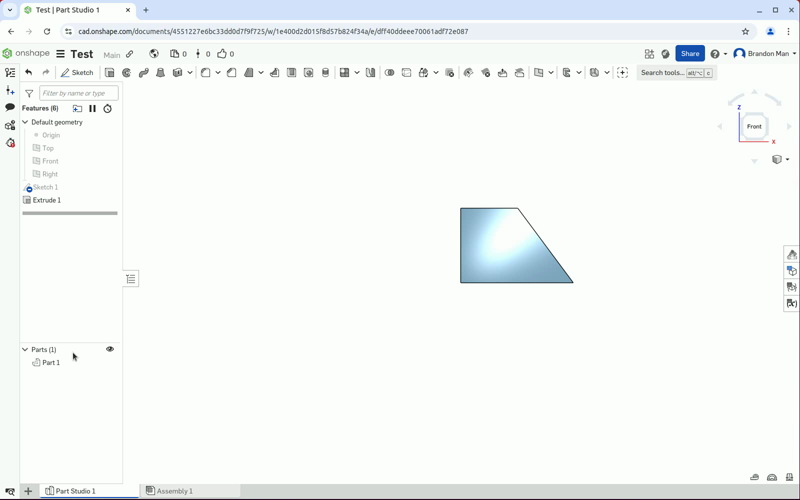
key(y)
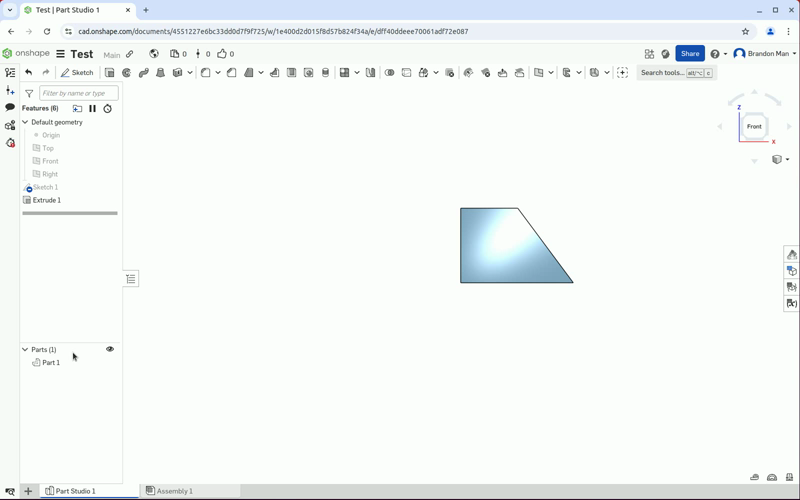
key(shift+p)
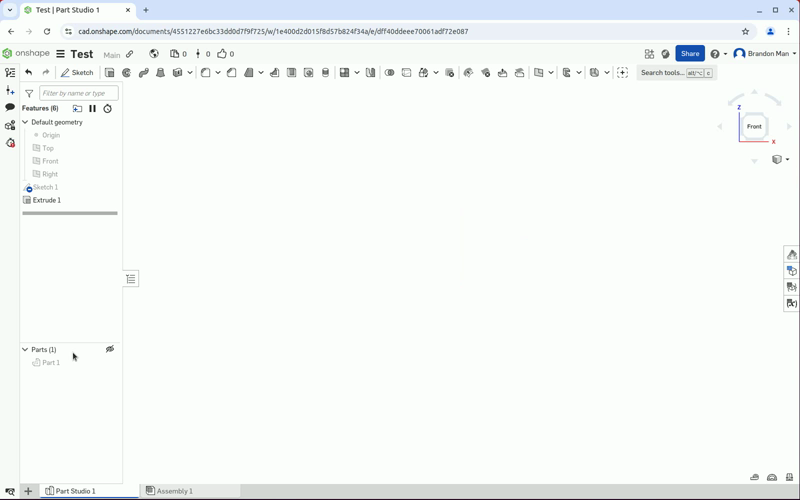
key(space)
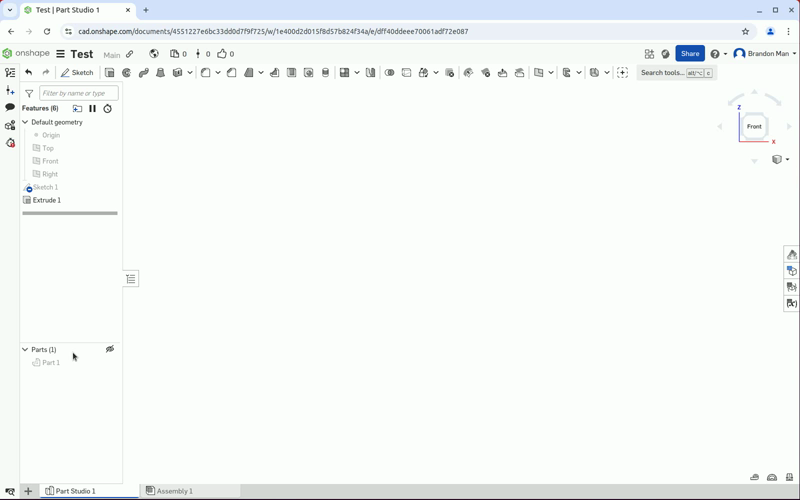
key_down(shift)
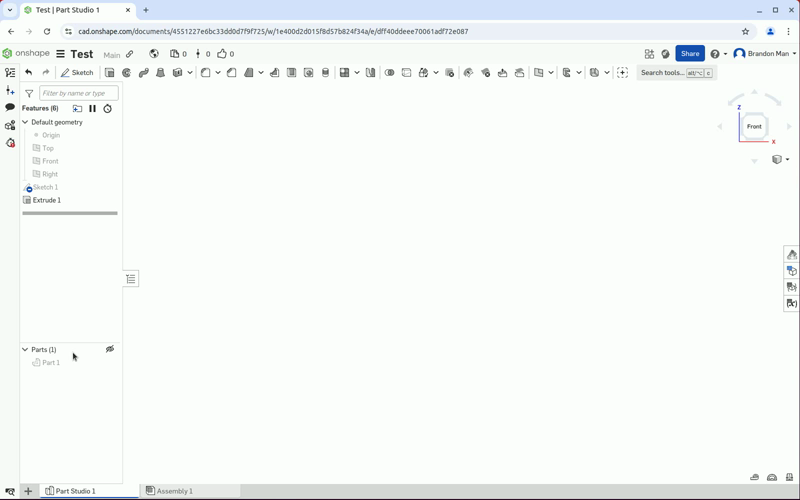
key(left)
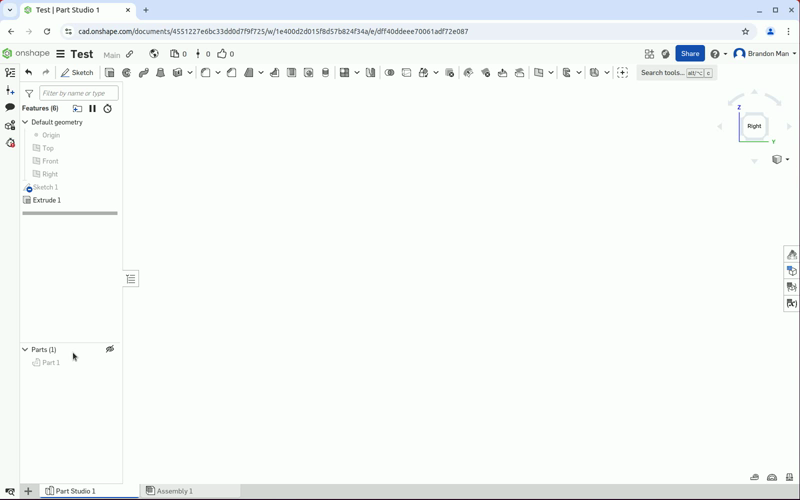
key_up(shift)
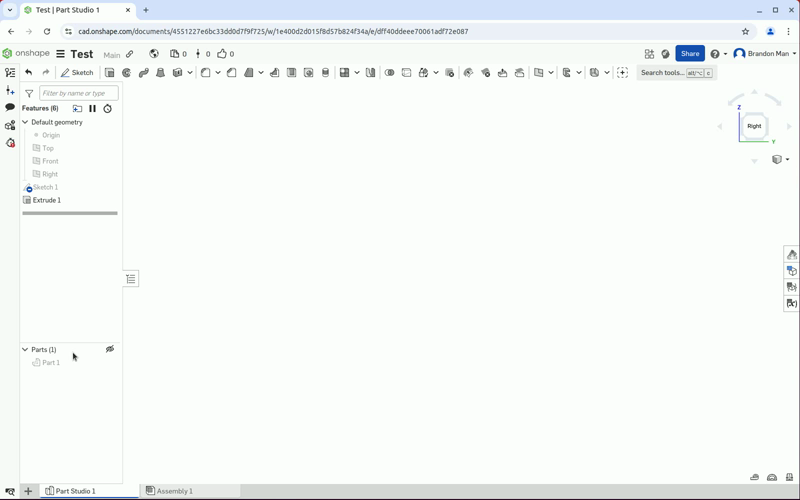
mouse_move(73, 352)
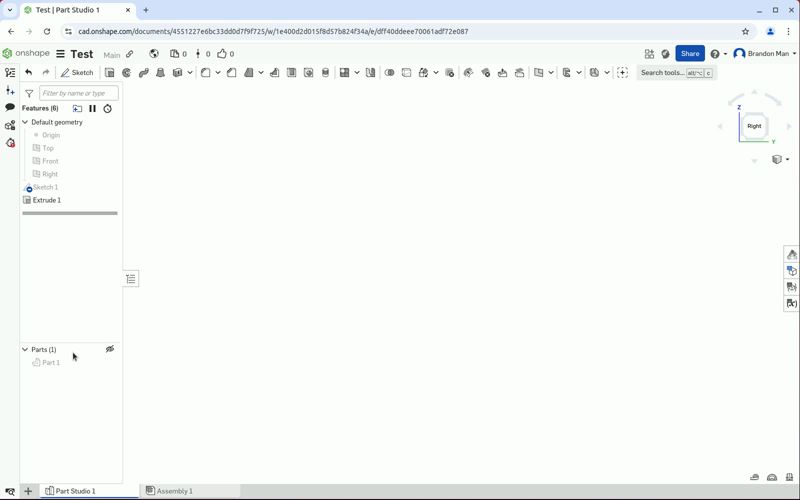
key(shift+y)
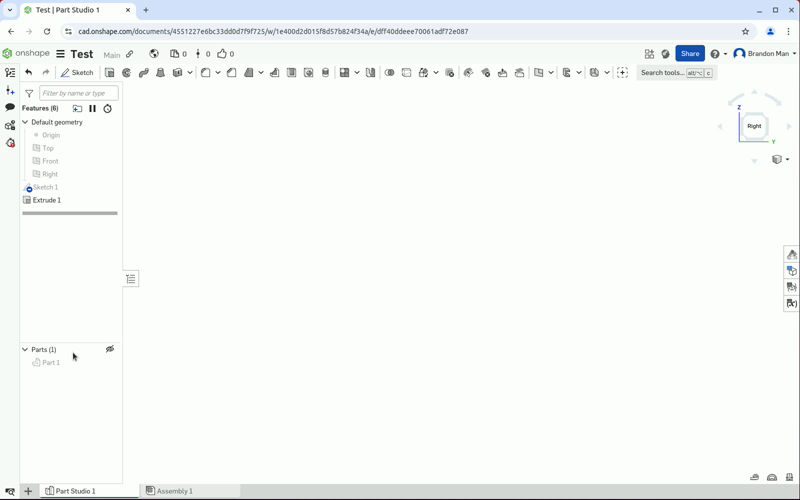
key(shift+s)
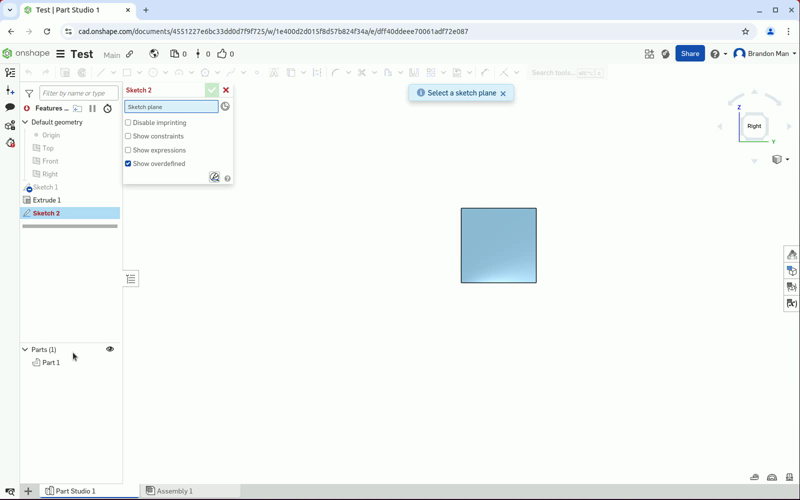
mouse_move(73, 176)
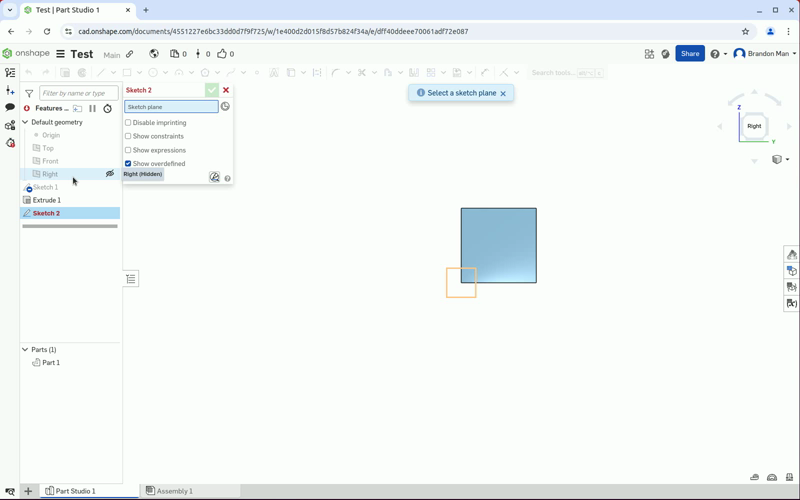
click(73, 176)
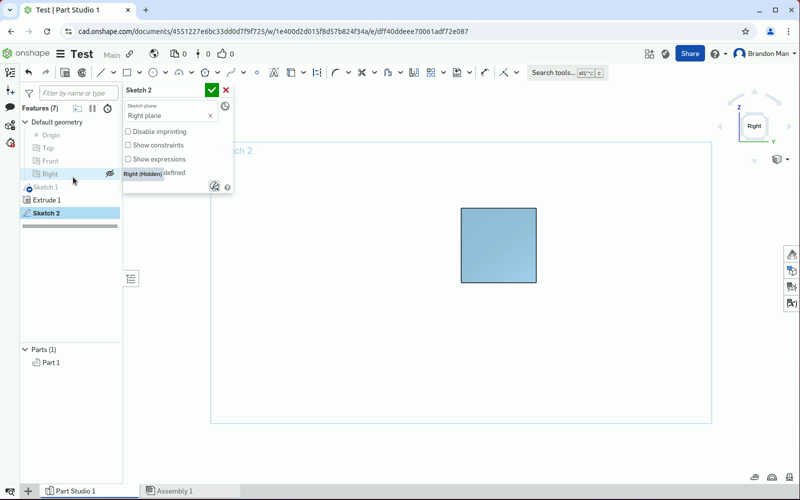
mouse_move(73, 352)
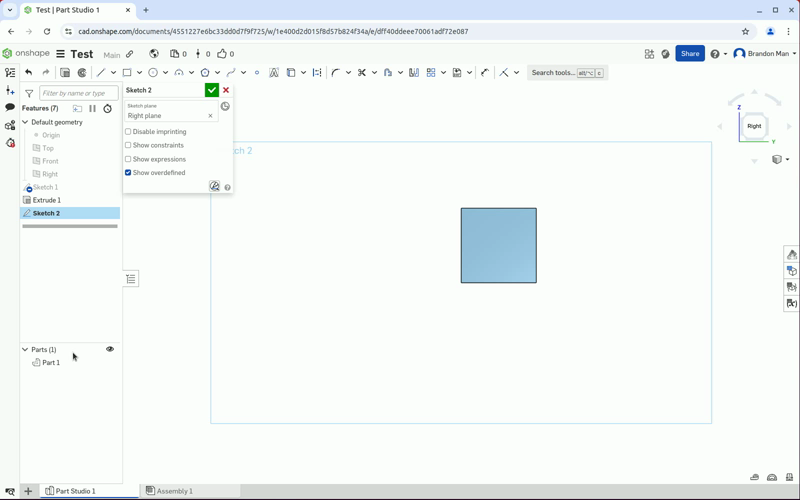
key(y)
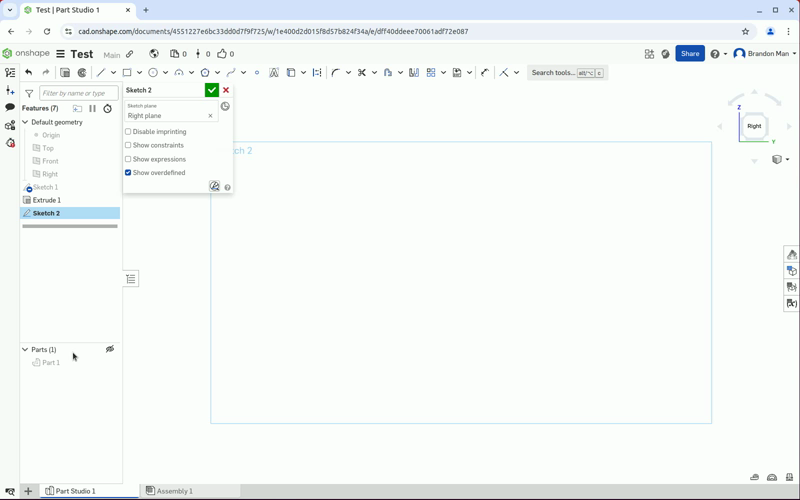
key(l)
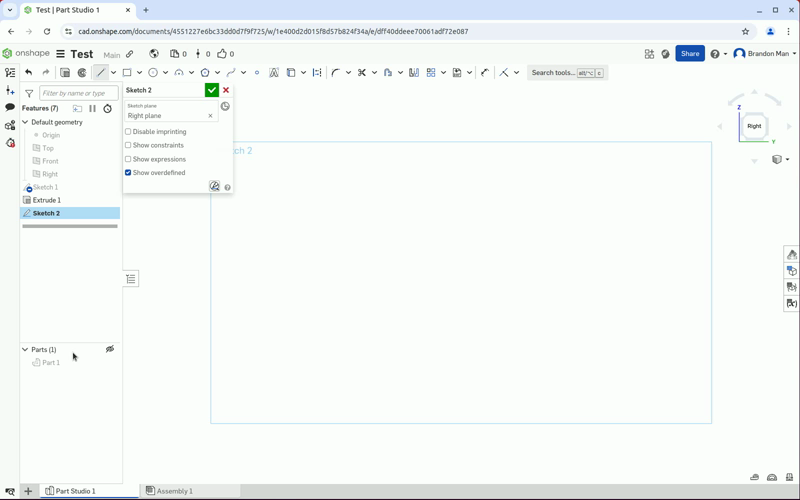
key_down(shift)
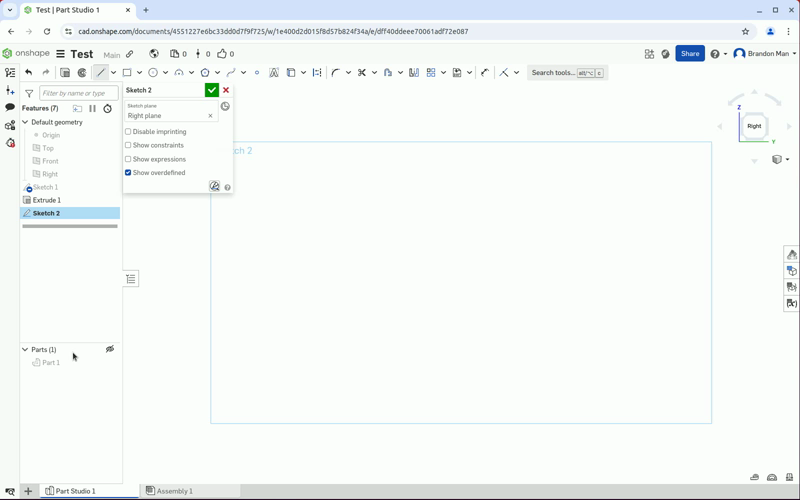
mouse_move(479, 245)
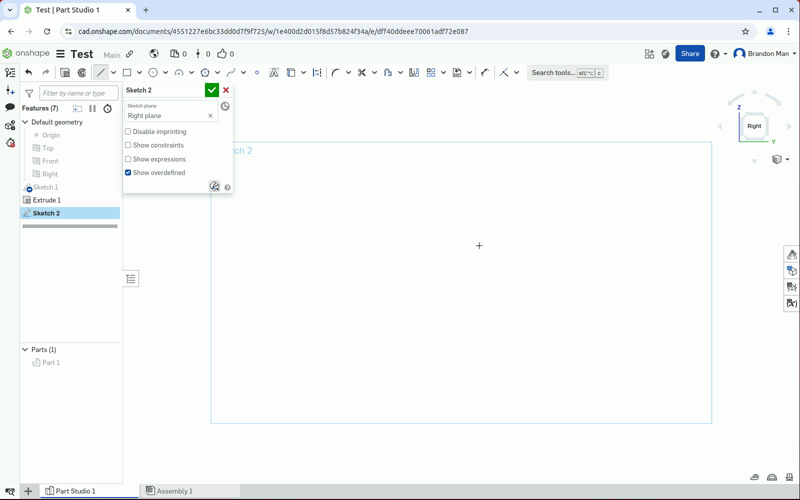
click(479, 245)
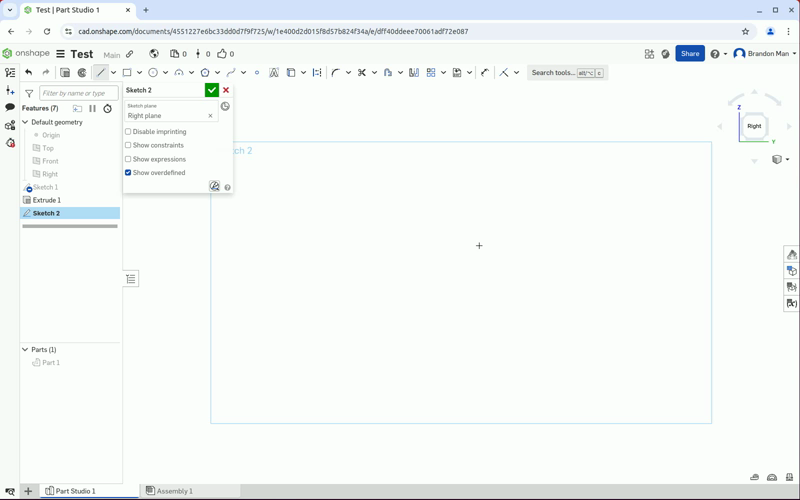
key_up(shift)
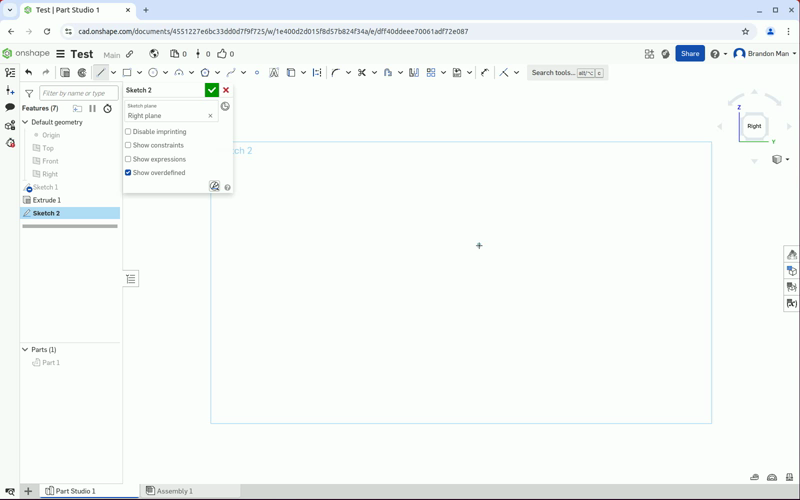
key_down(shift)
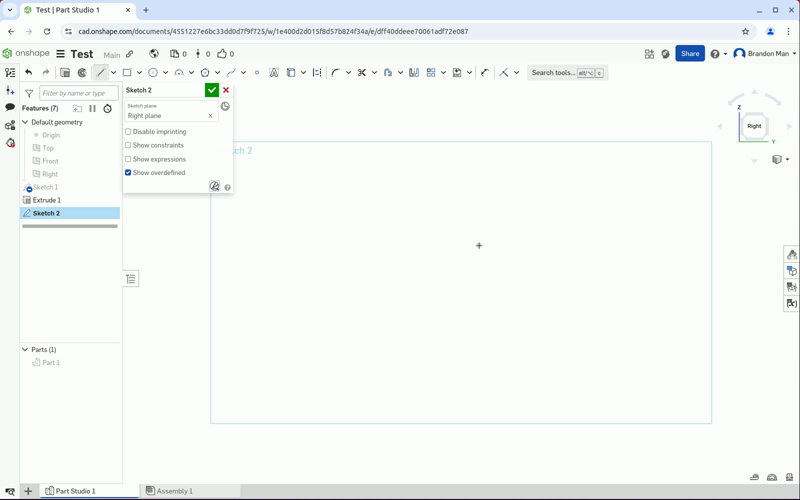
mouse_move(509, 245)
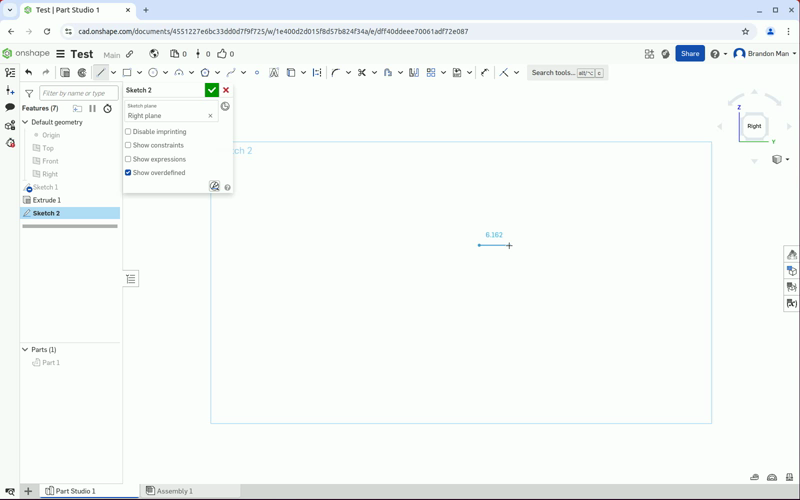
mouse_move(517, 245)
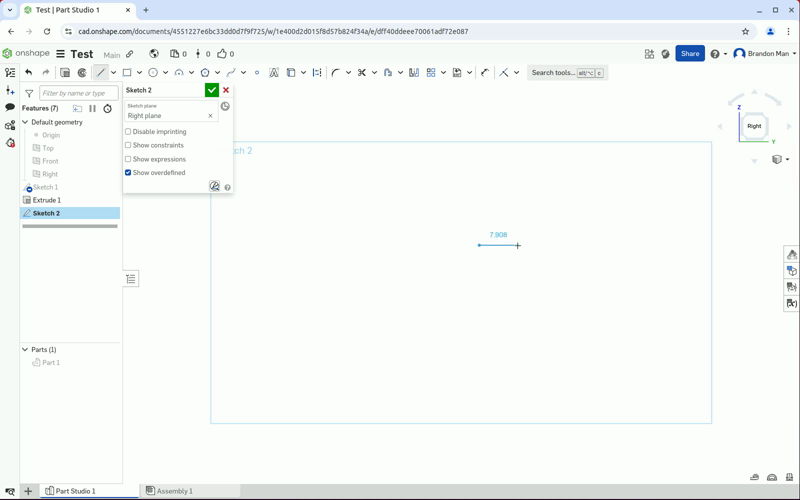
click(517, 245)
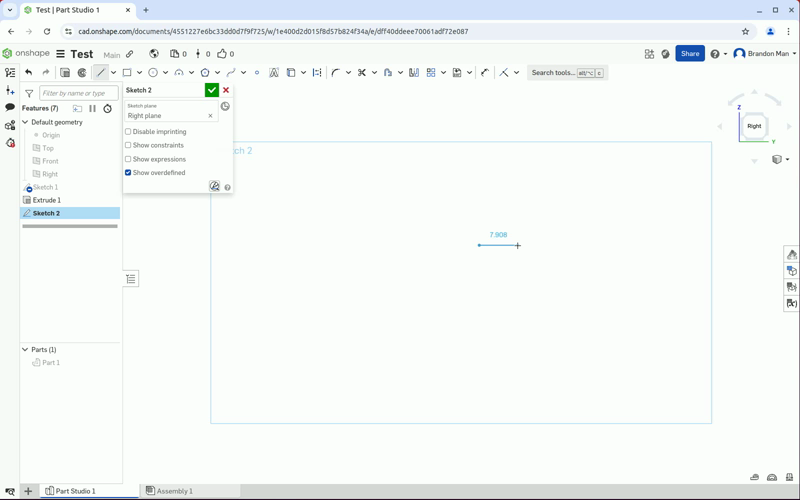
key_up(shift)
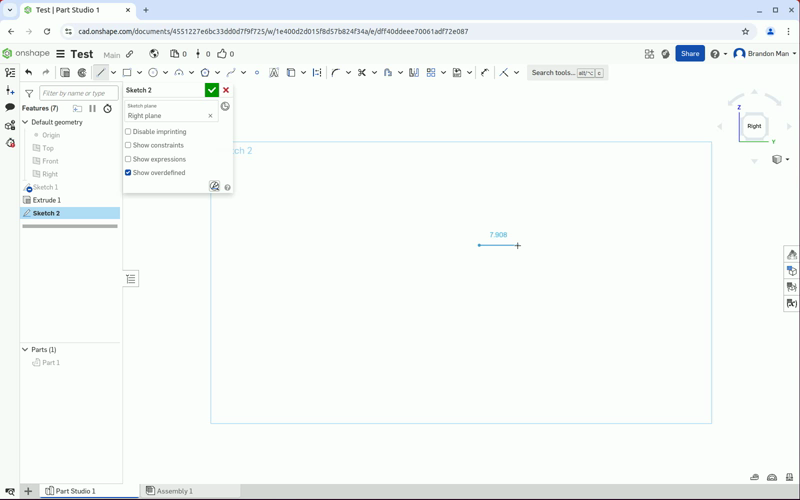
key_down(shift)
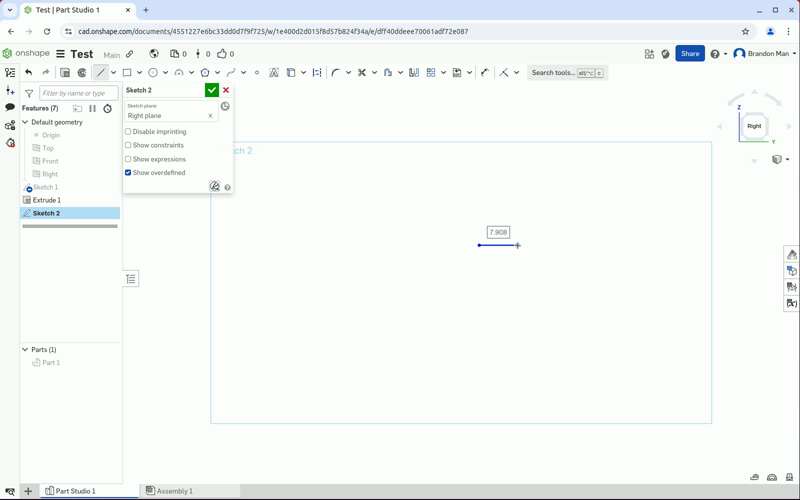
mouse_move(547, 245)
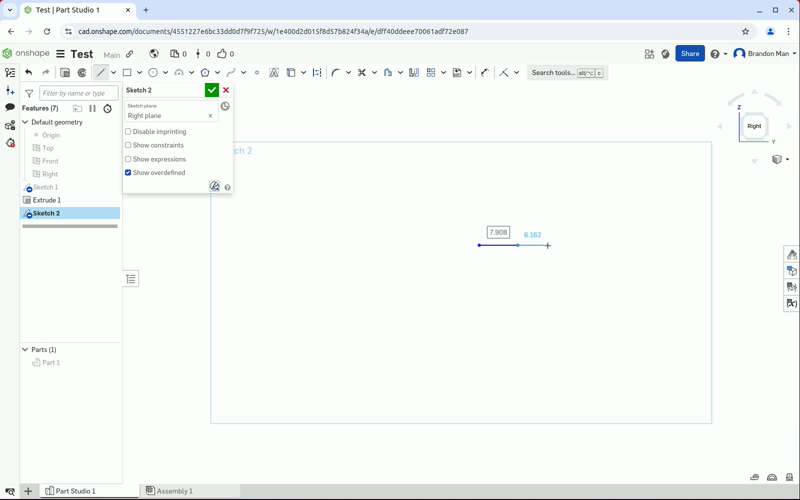
mouse_move(517, 207)
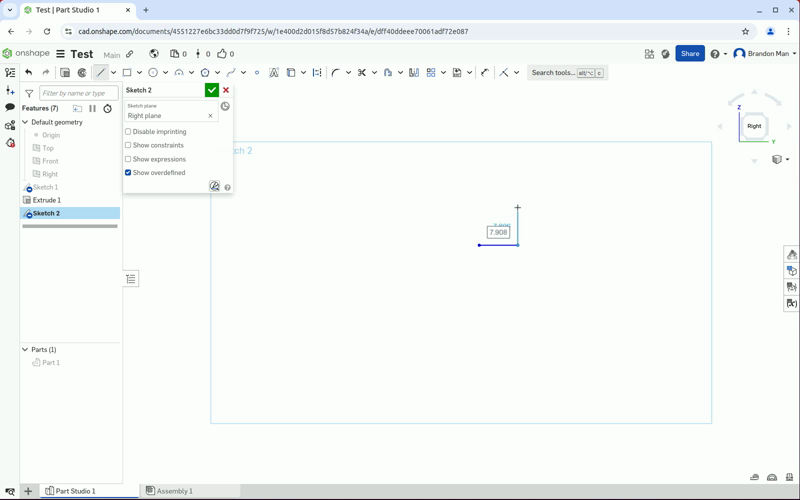
click(517, 207)
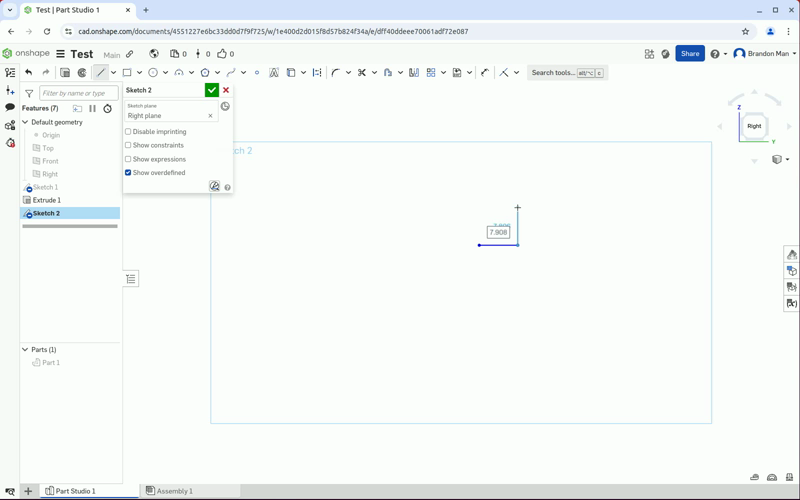
key_up(shift)
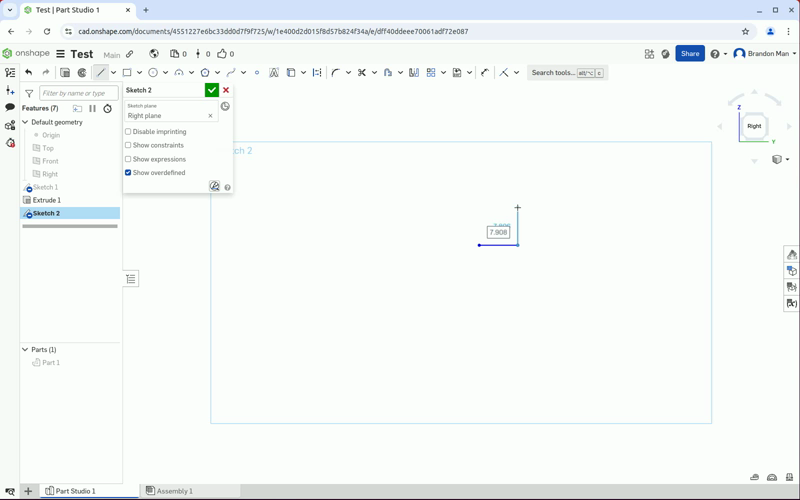
key_down(shift)
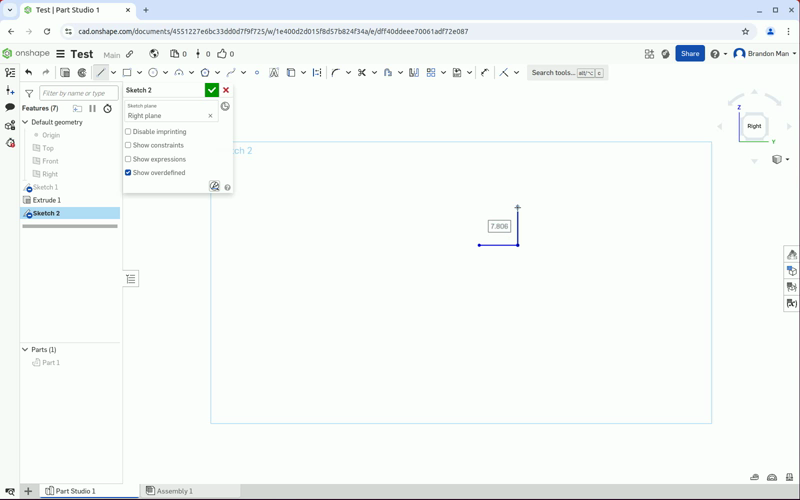
mouse_move(547, 207)
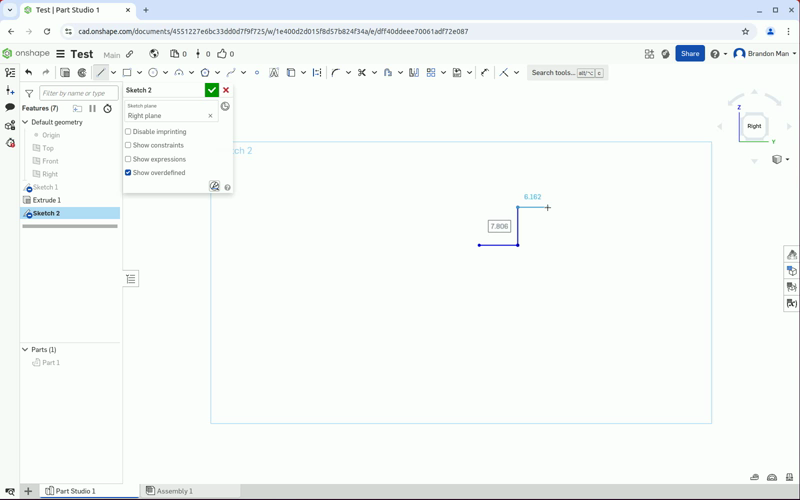
mouse_move(479, 207)
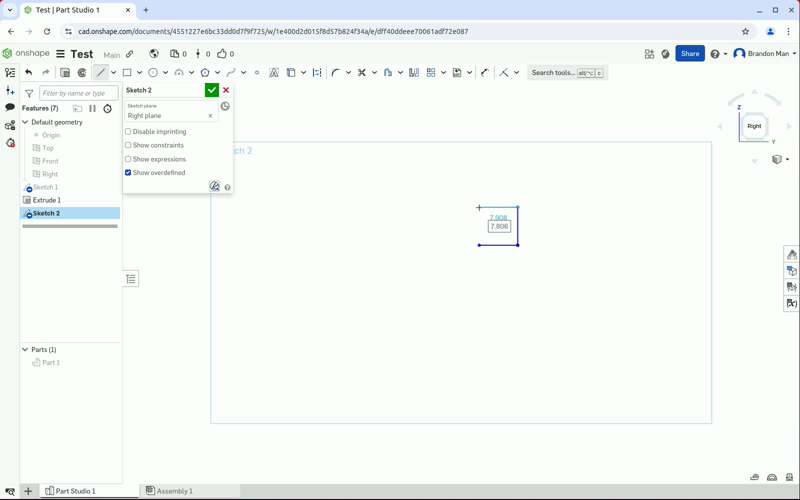
click(479, 207)
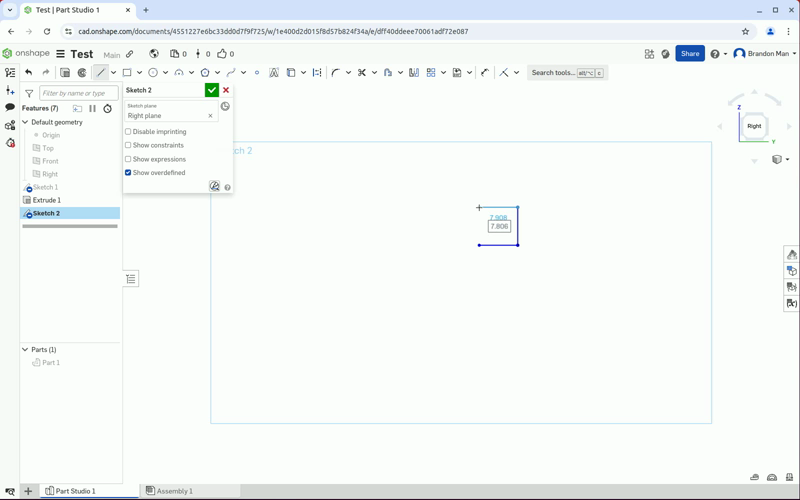
key_up(shift)
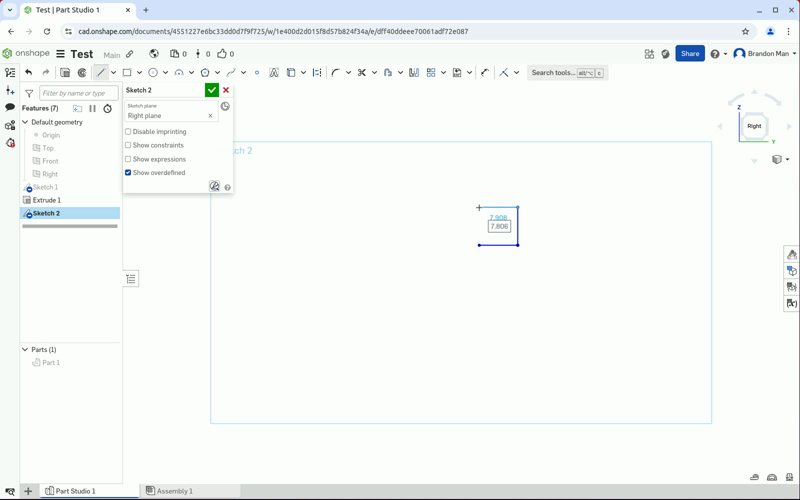
mouse_move(509, 207)
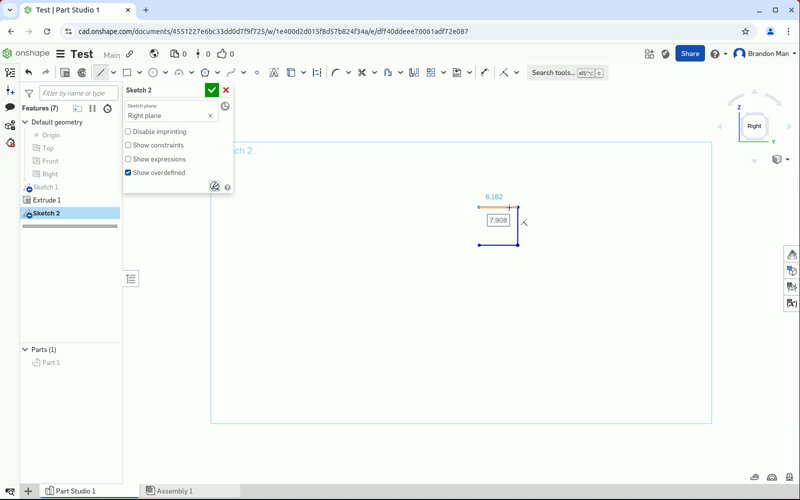
key_down(shift)
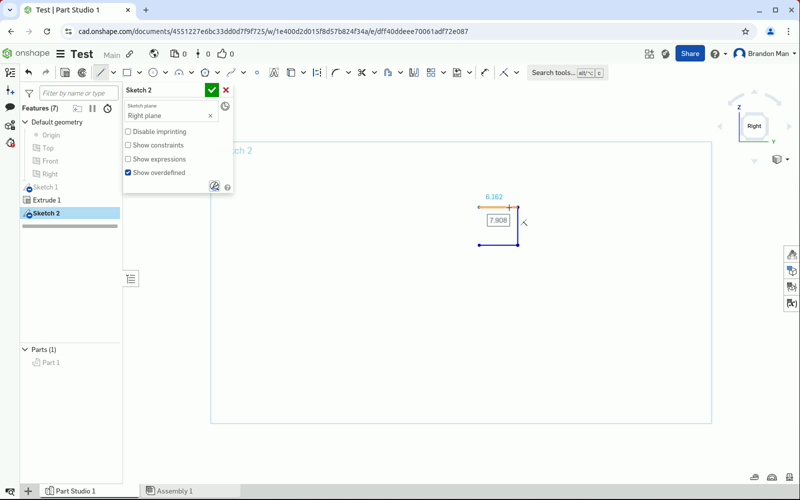
mouse_move(479, 245)
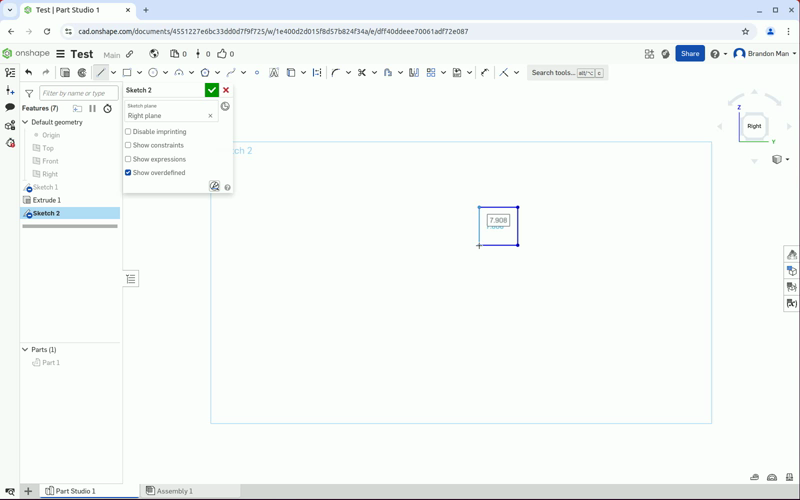
key_up(shift)
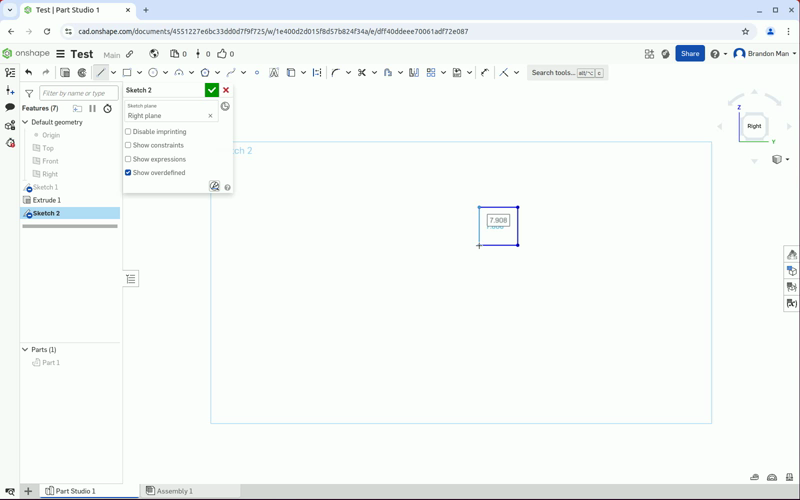
click(479, 245)
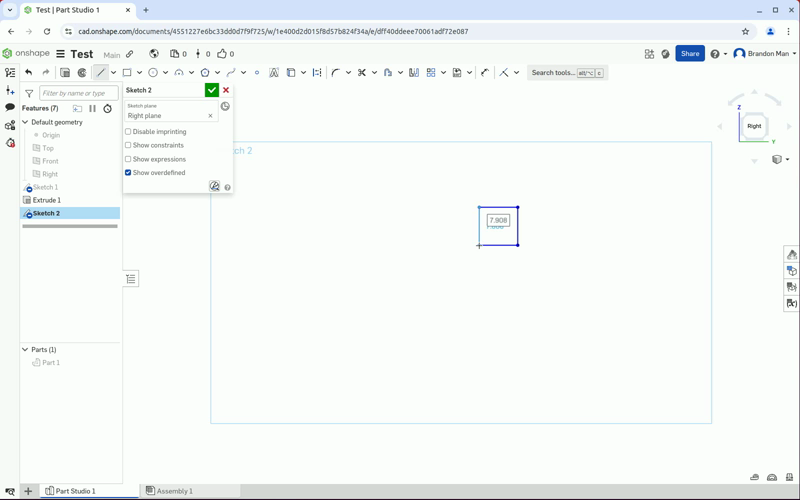
key(esc)
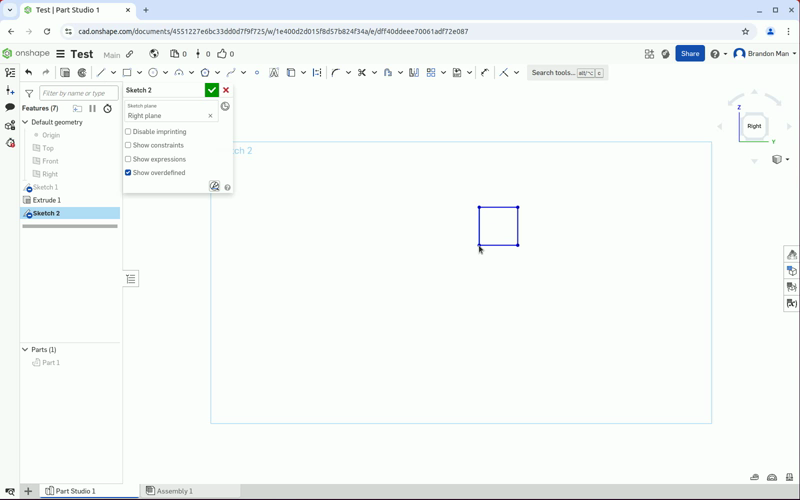
mouse_move(493, 211)
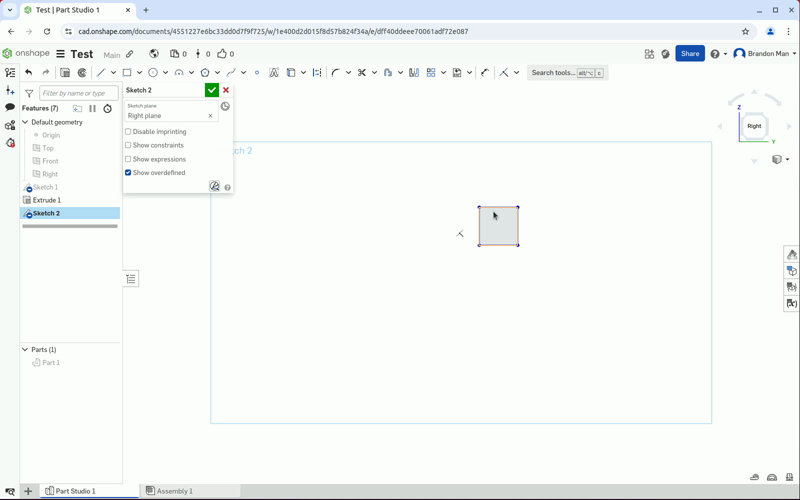
scroll(6)
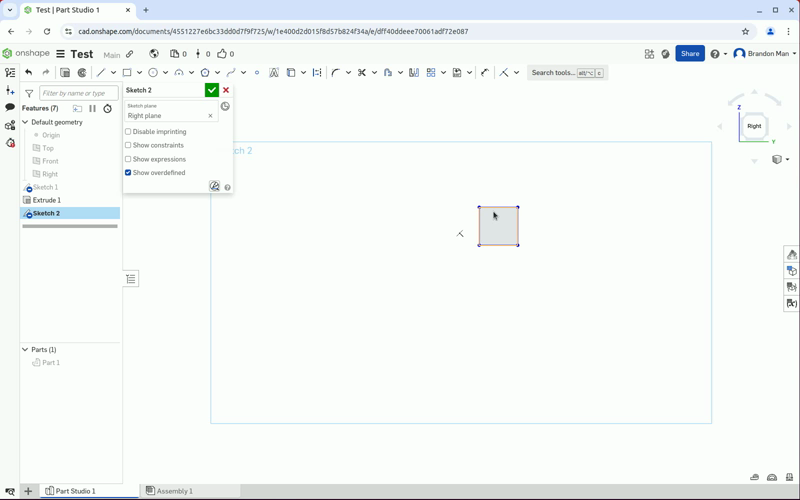
scroll(6)
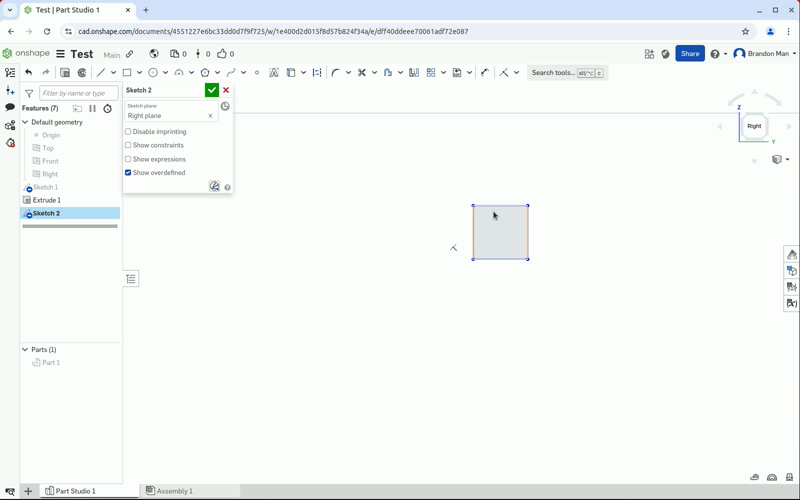
scroll(6)
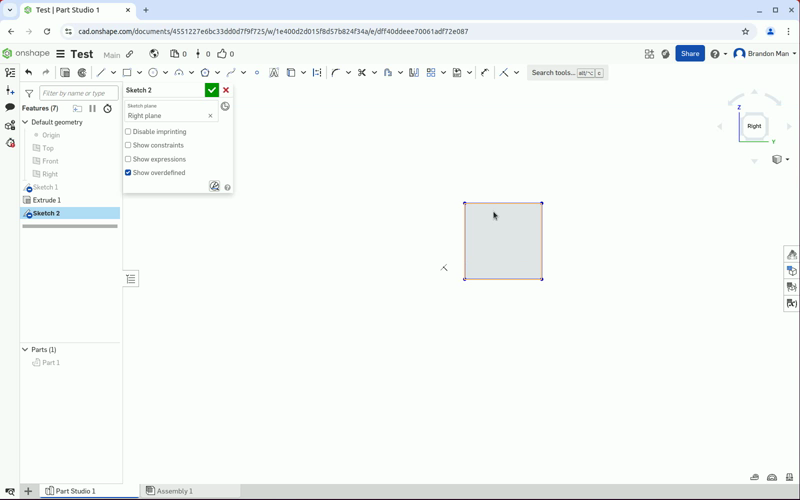
scroll(6)
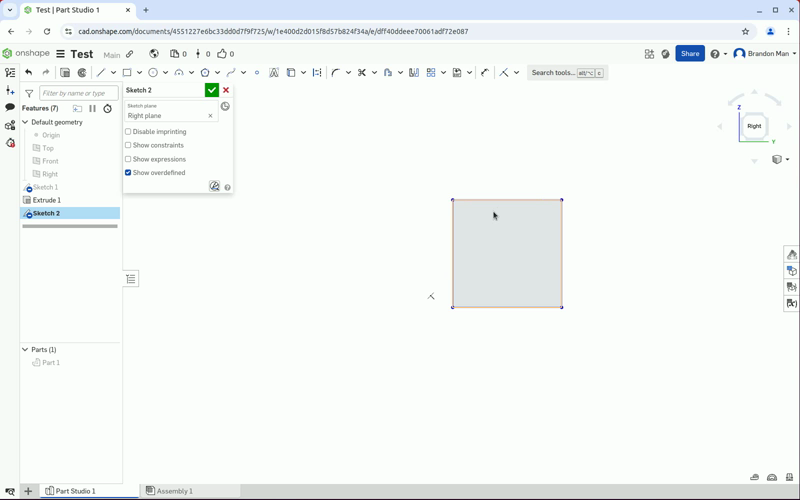
scroll(6)
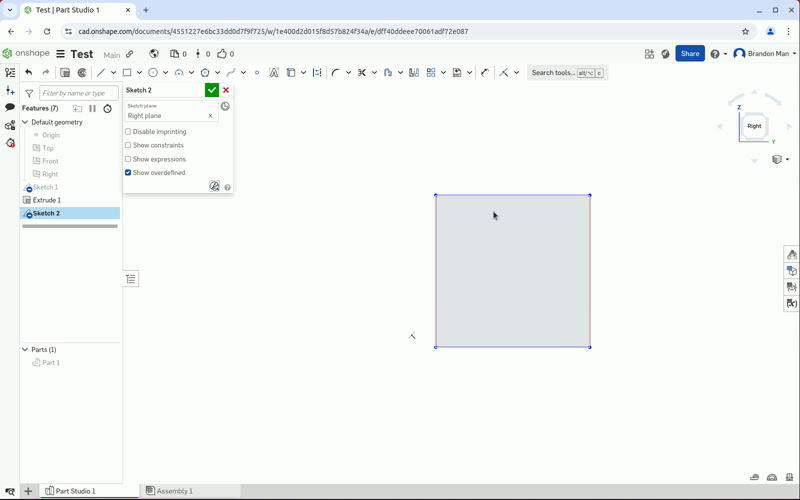
scroll(6)
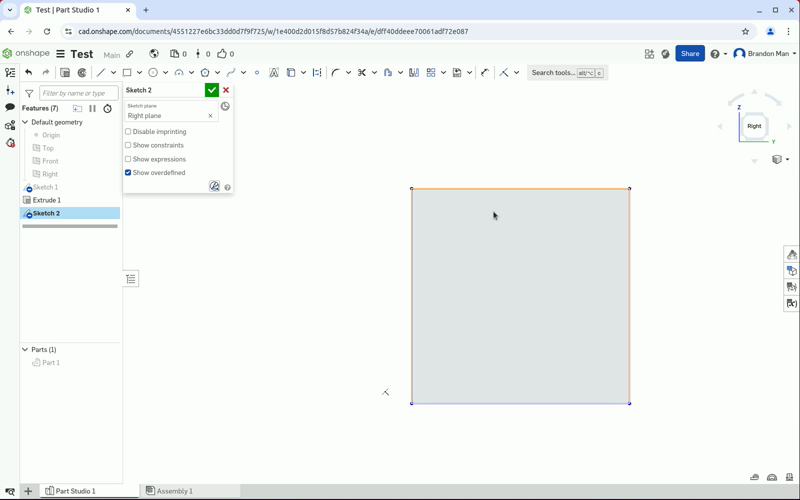
scroll(6)
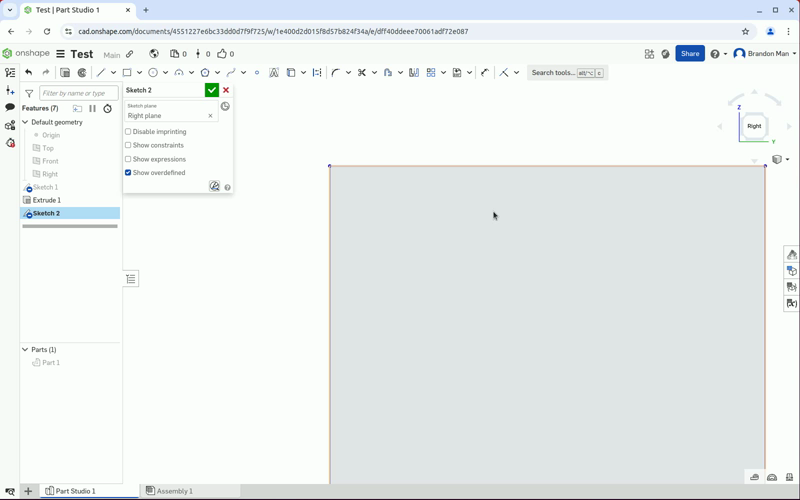
click(493, 211)
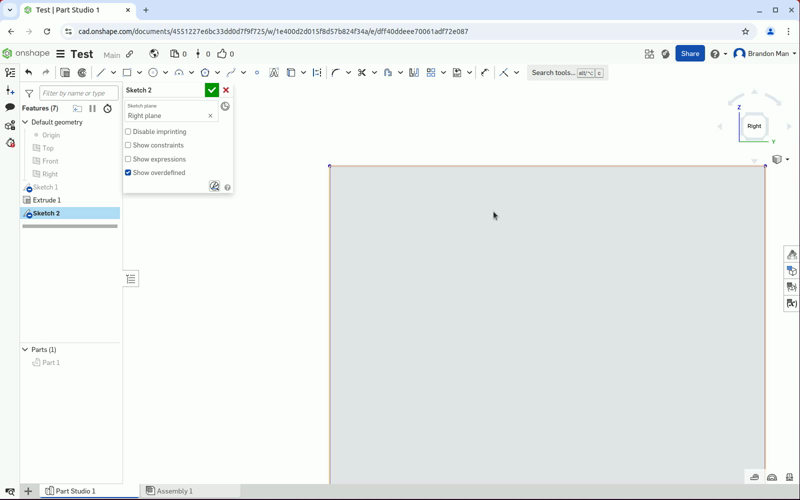
scroll(-6)
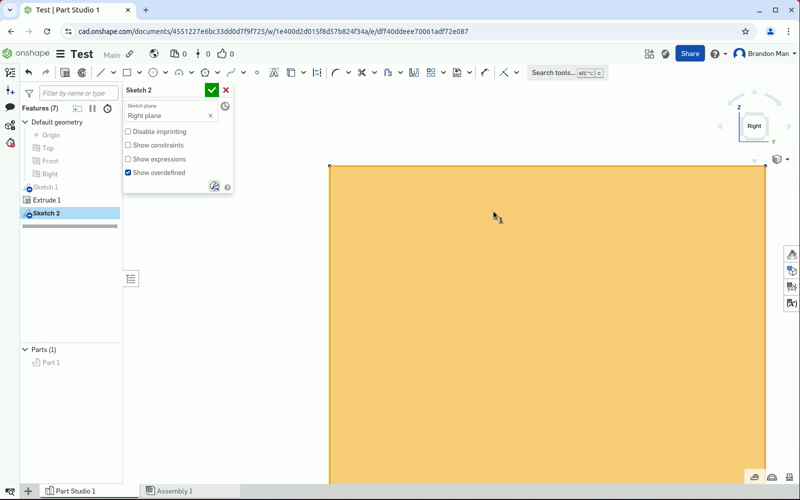
scroll(-6)
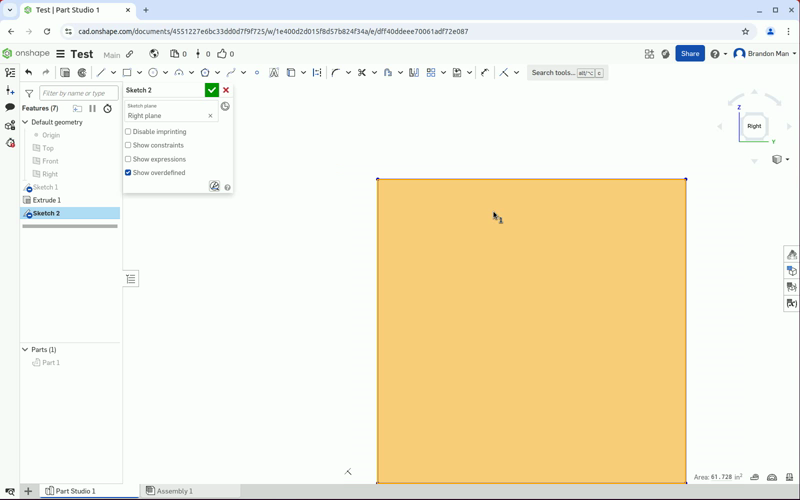
scroll(-6)
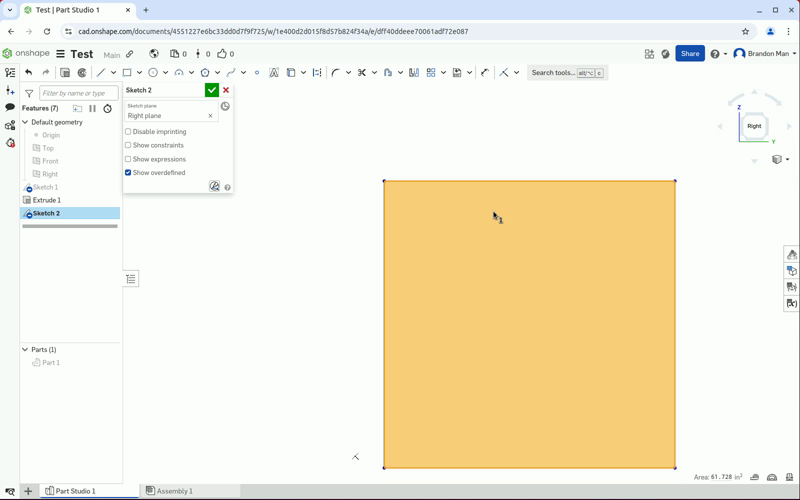
scroll(-6)
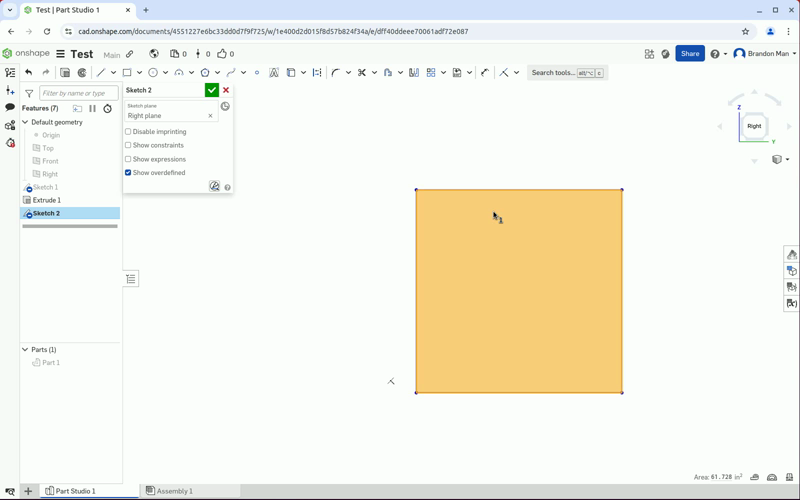
scroll(-6)
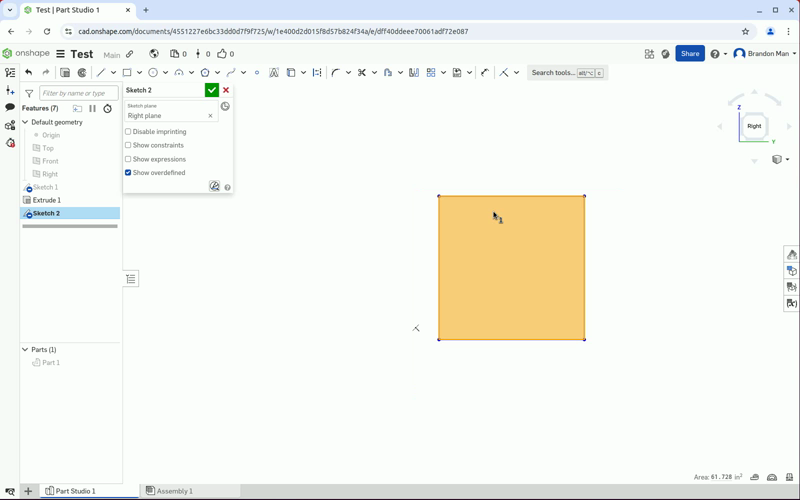
scroll(-6)
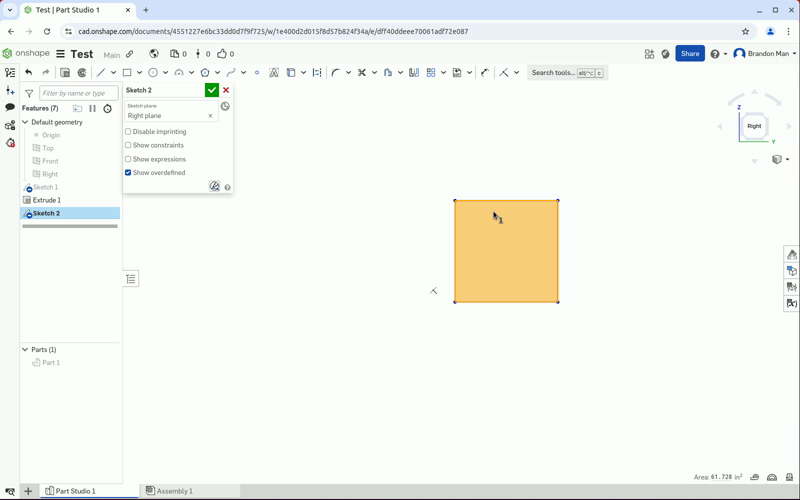
scroll(-6)
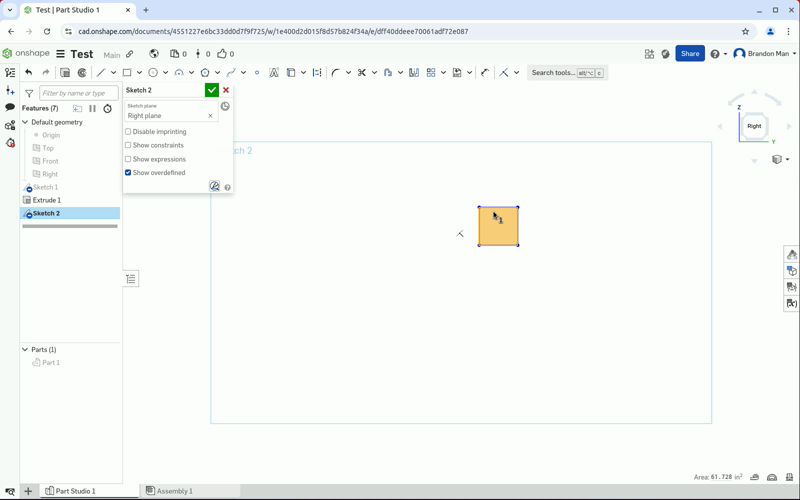
mouse_move(73, 352)
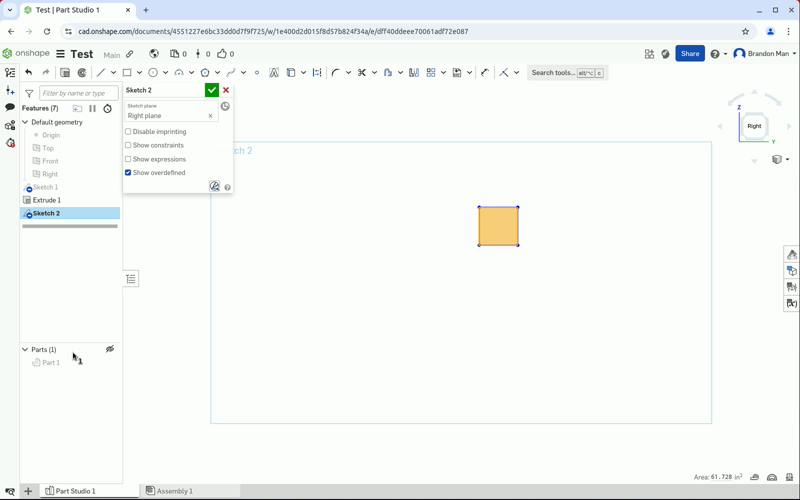
key(shift+y)
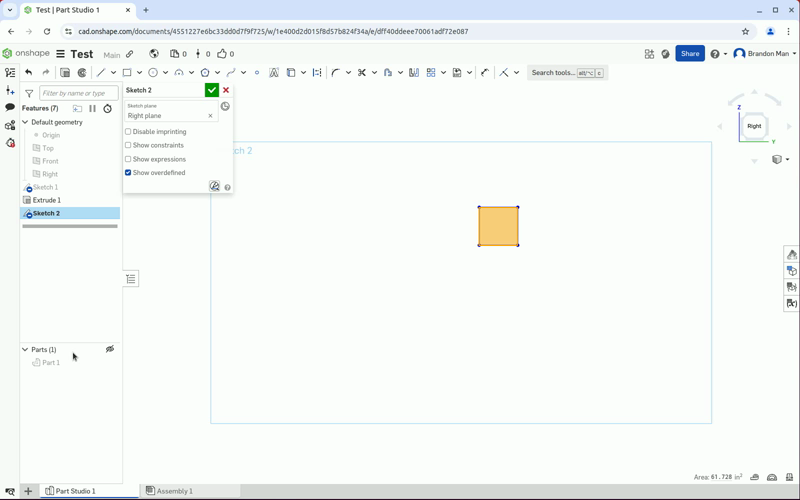
key(shift+e)
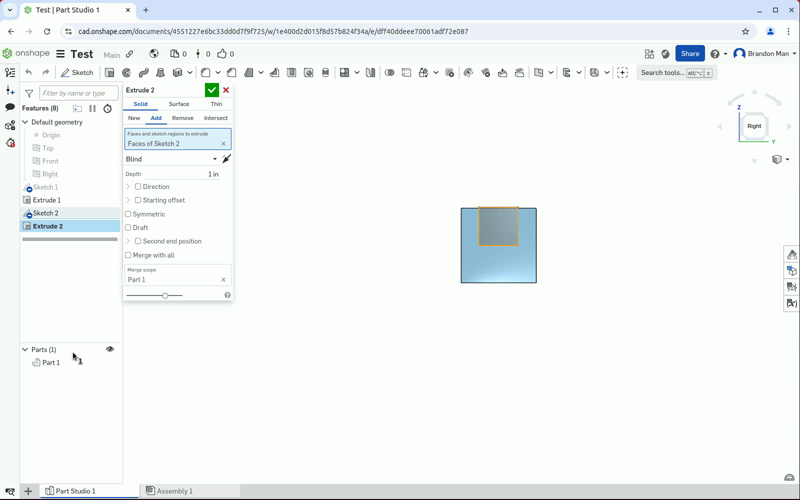
mouse_move(143, 106)
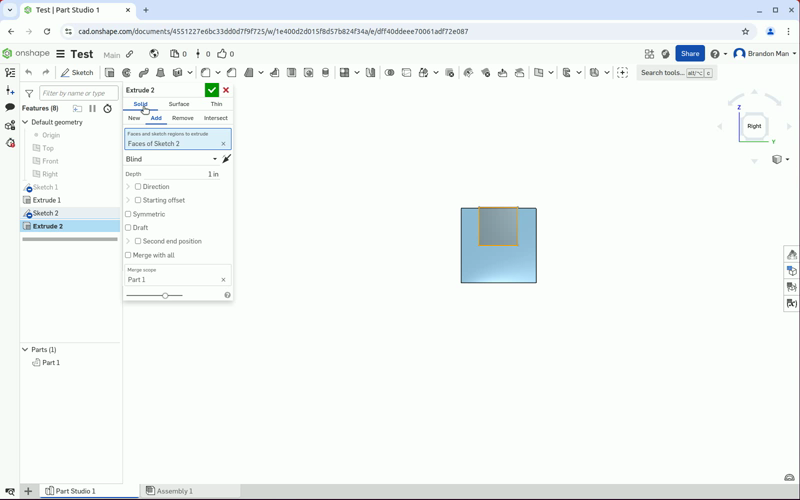
click(143, 106)
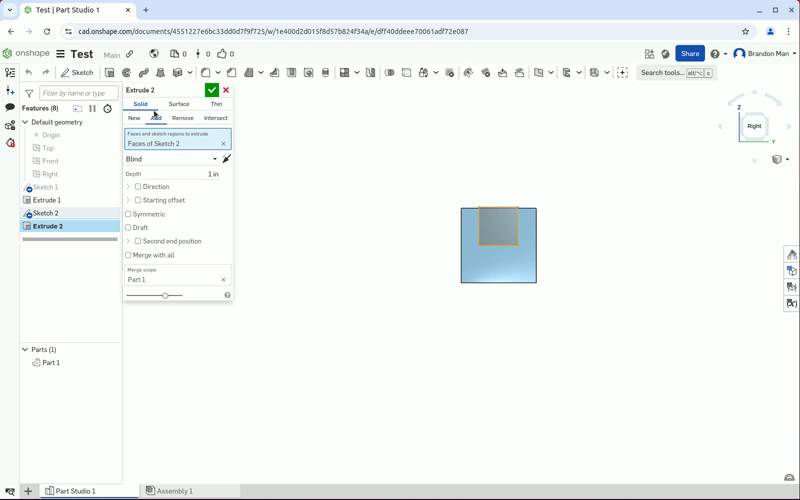
mouse_move(186, 120)
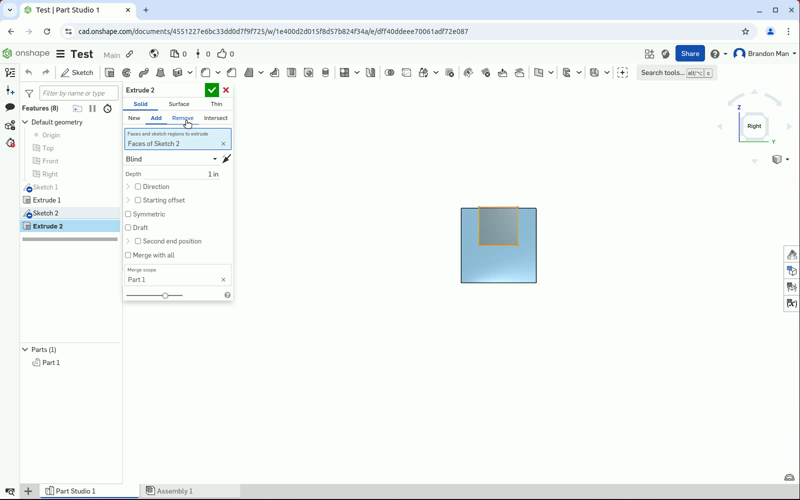
click(186, 120)
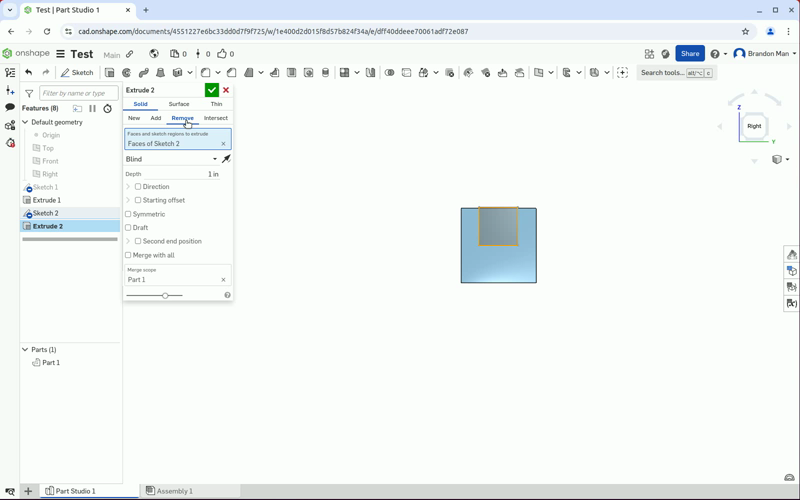
key(tab, 4)
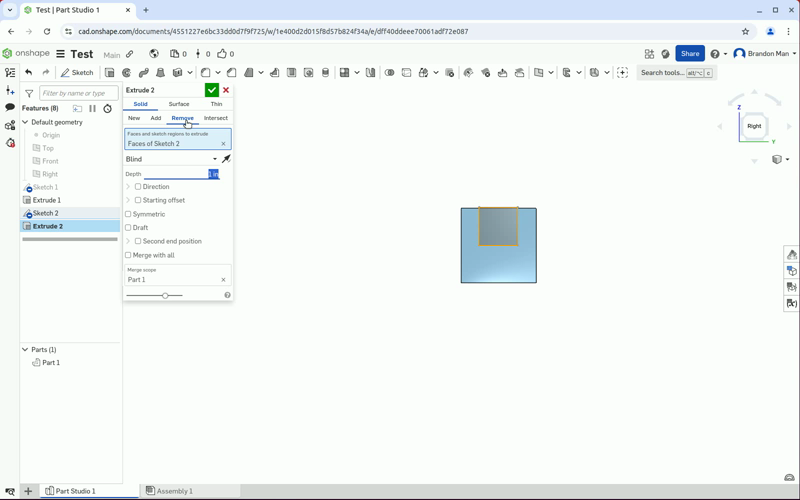
text(-15.405)
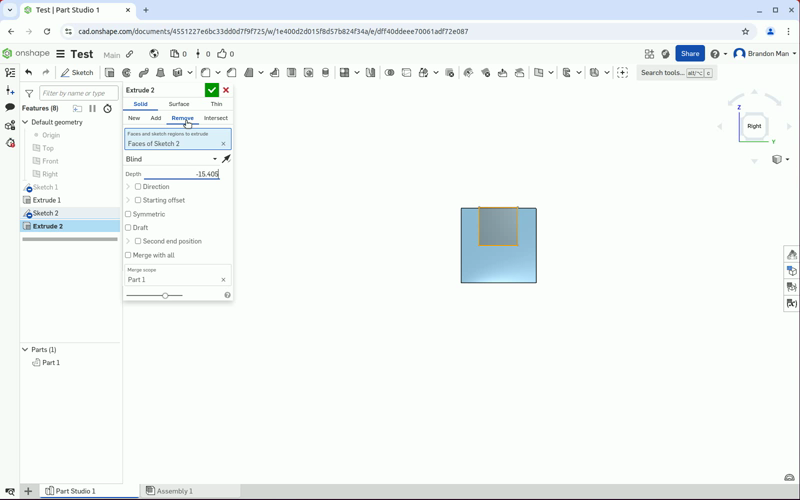
key(tab, 6)
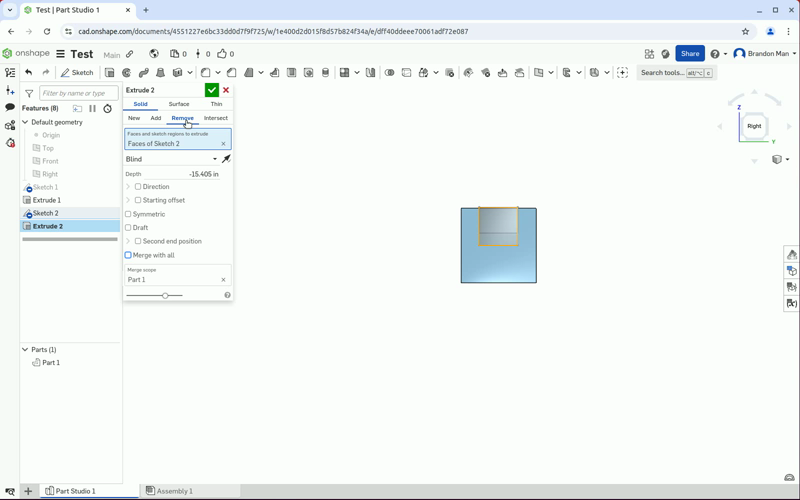
key(space)
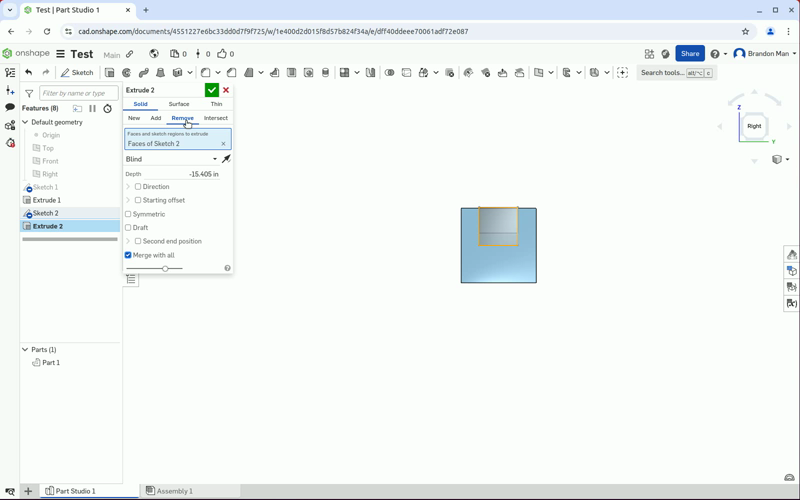
key(enter)
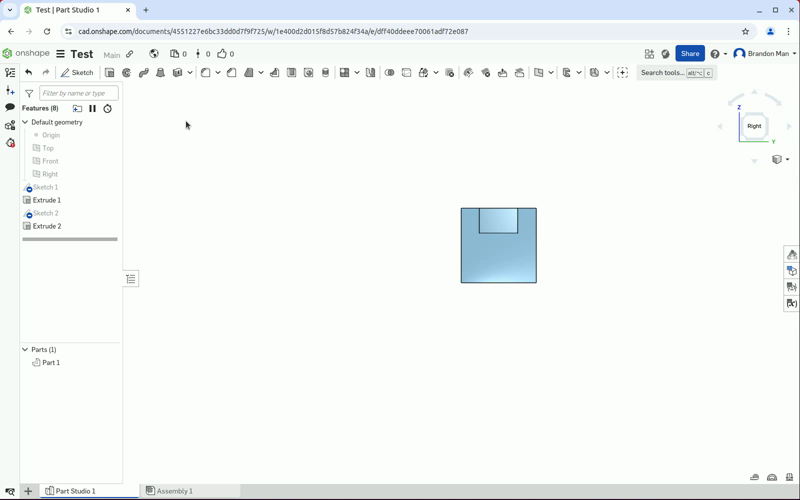
key(shift+h)
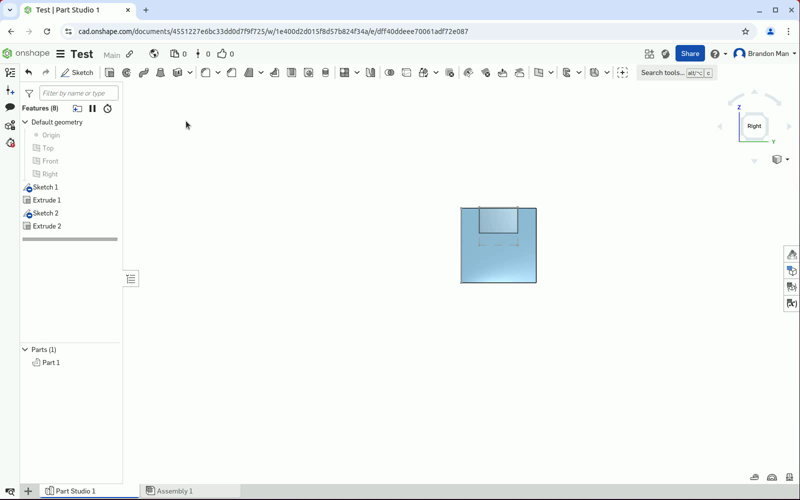
key(shift+h)
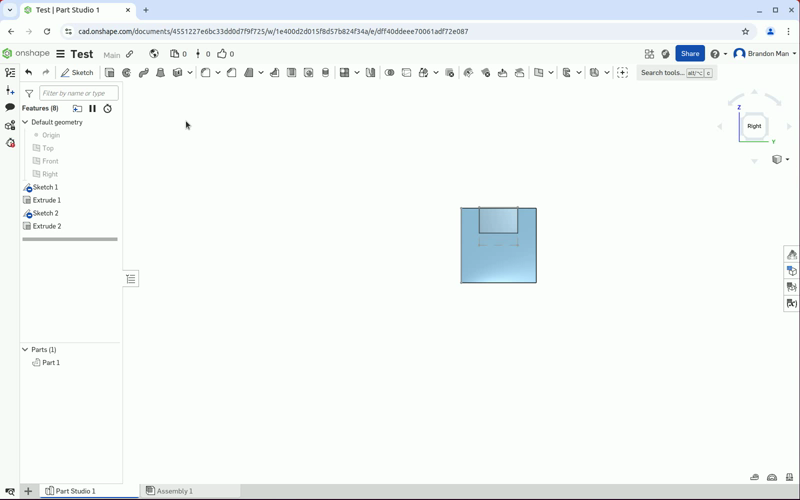
key(shift+7)
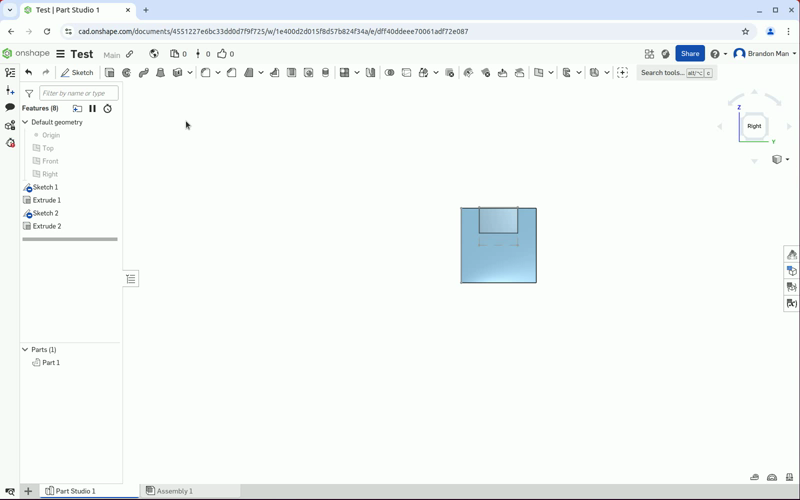
key(right, 2)
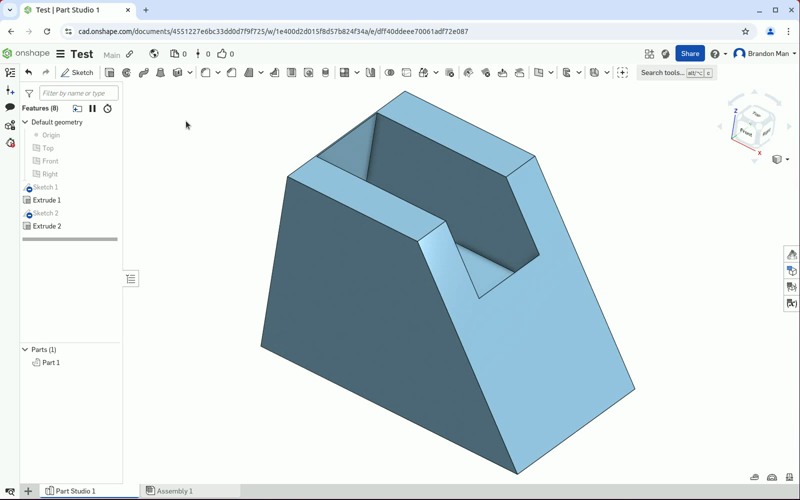
key(down, 2)
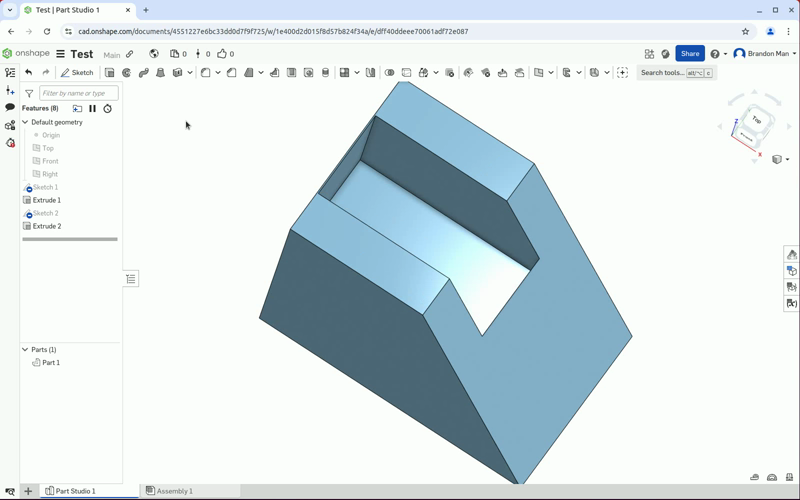
key(up, 2)
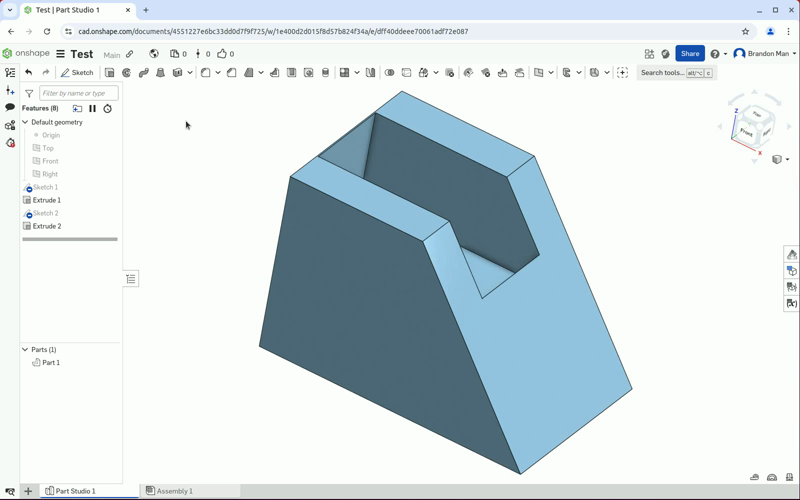
key(left, 2)
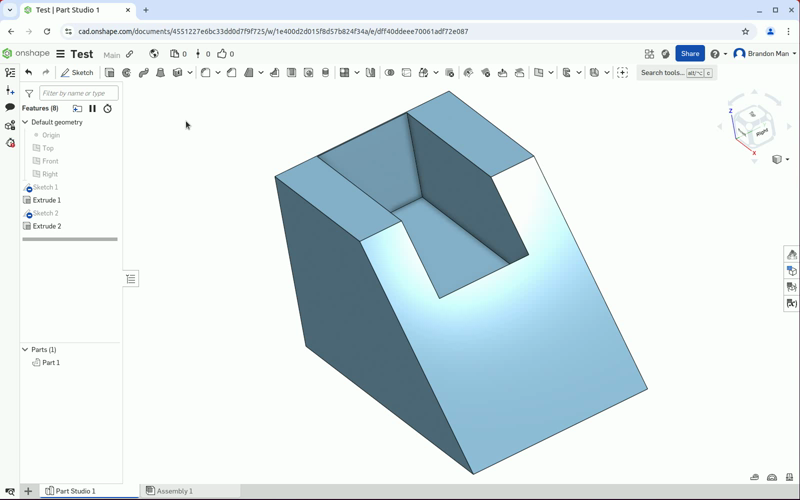
mouse_move(73, 189)
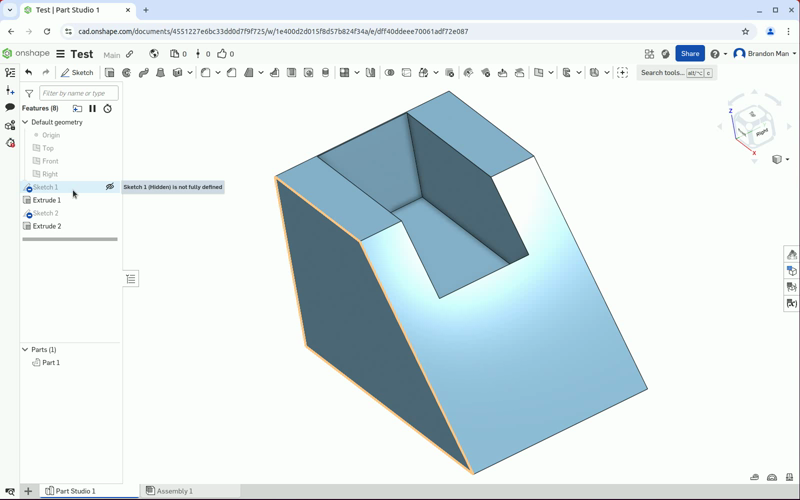
click(73, 189)